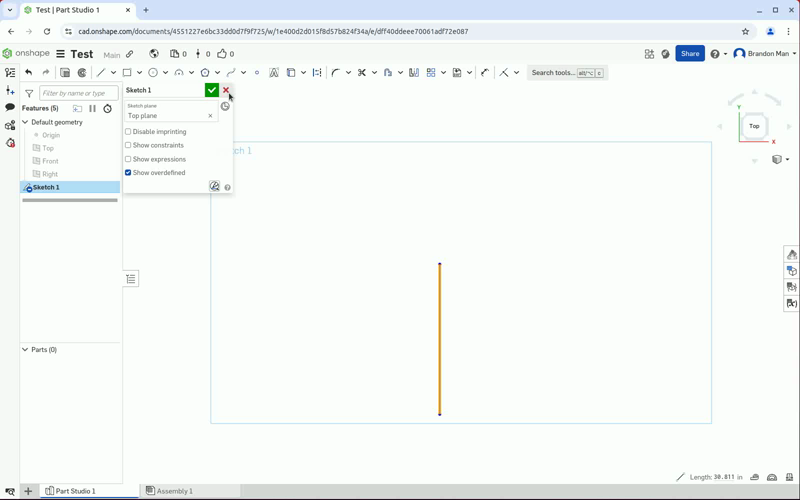
key(shift+h)
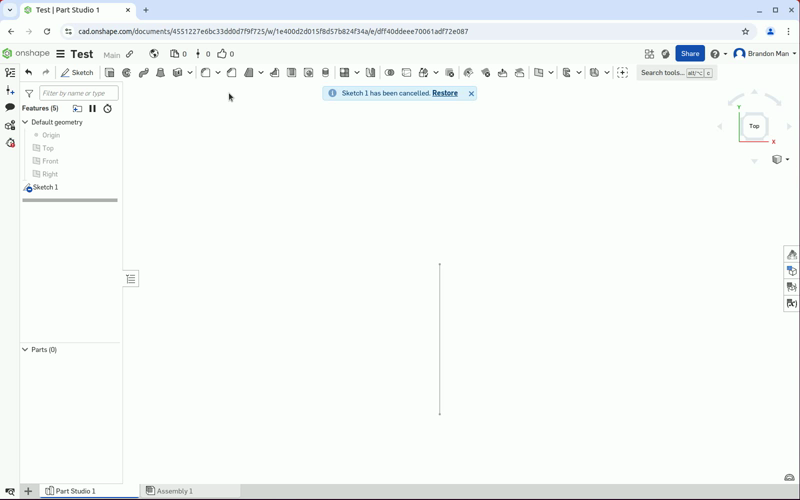
mouse_move(73, 352)
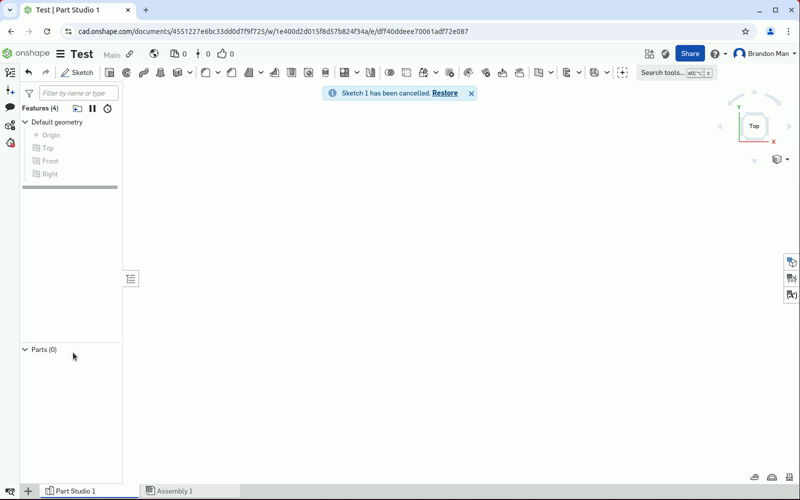
key(y)
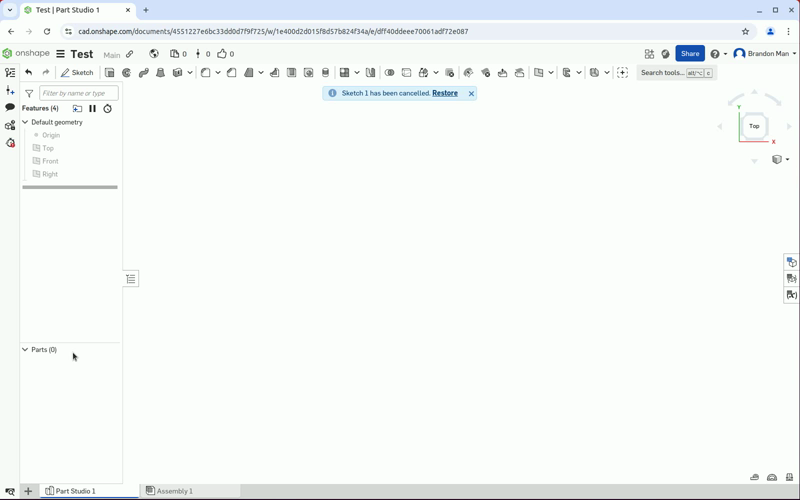
key(shift+p)
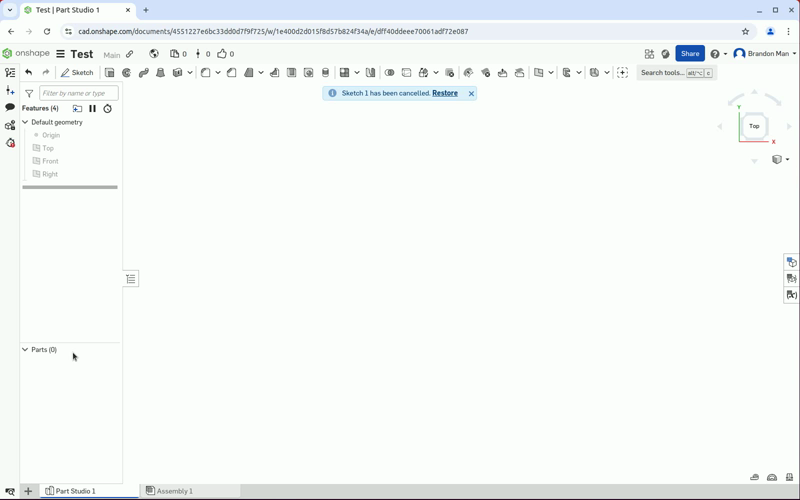
key(space)
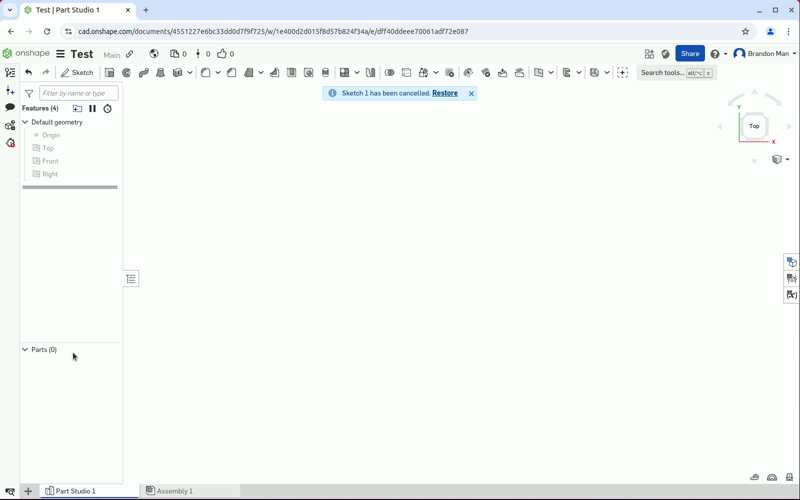
key_down(shift)
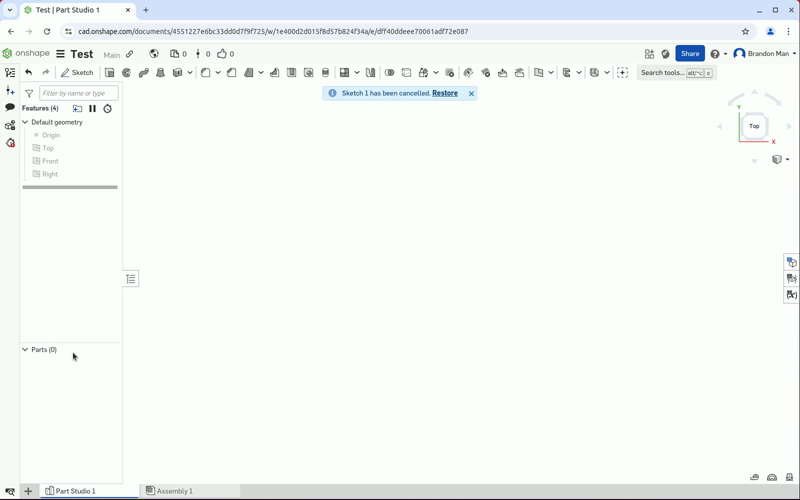
key(up)
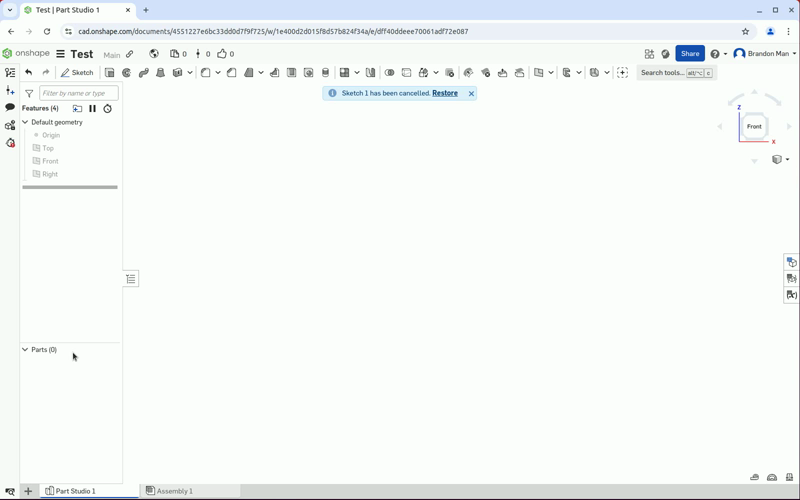
key_up(shift)
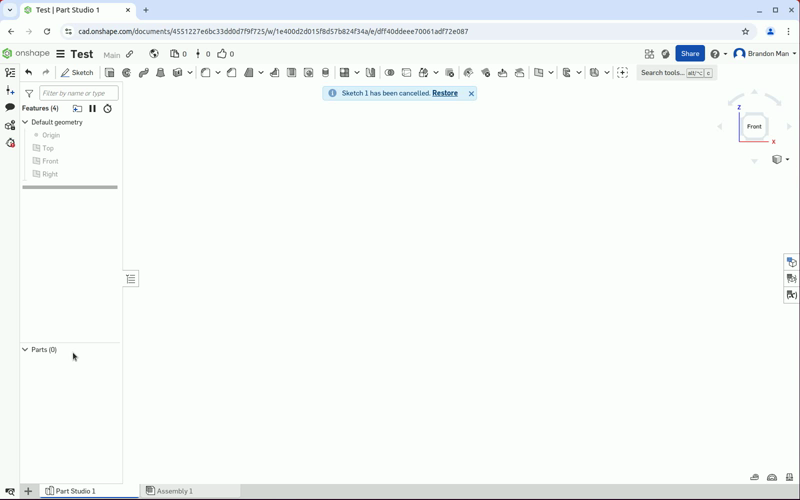
mouse_move(73, 352)
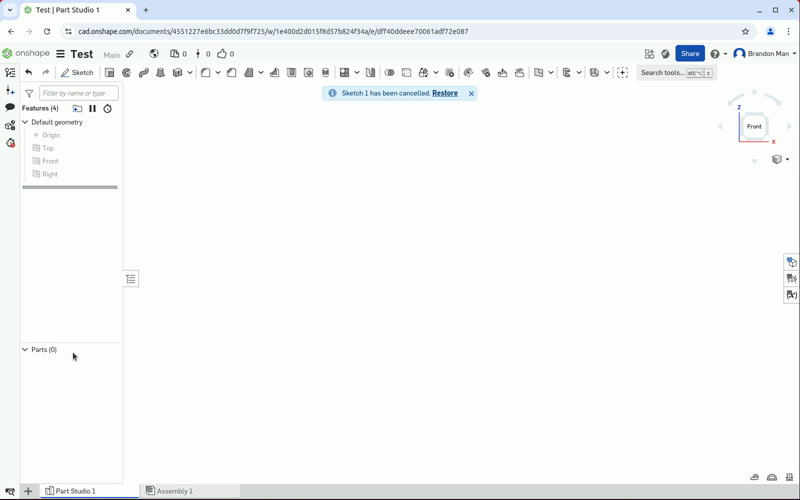
key(shift+y)
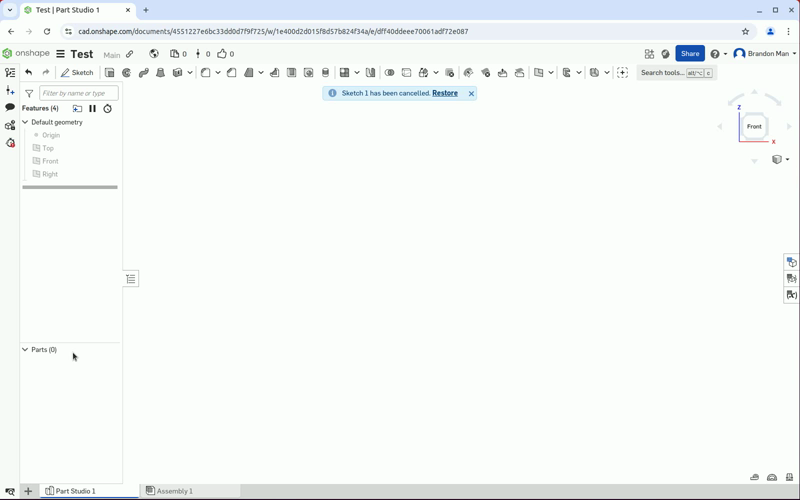
key(shift+s)
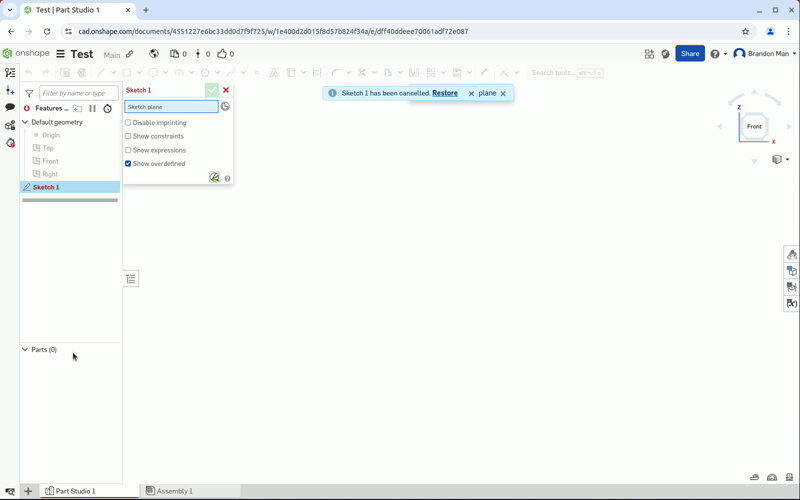
mouse_move(73, 163)
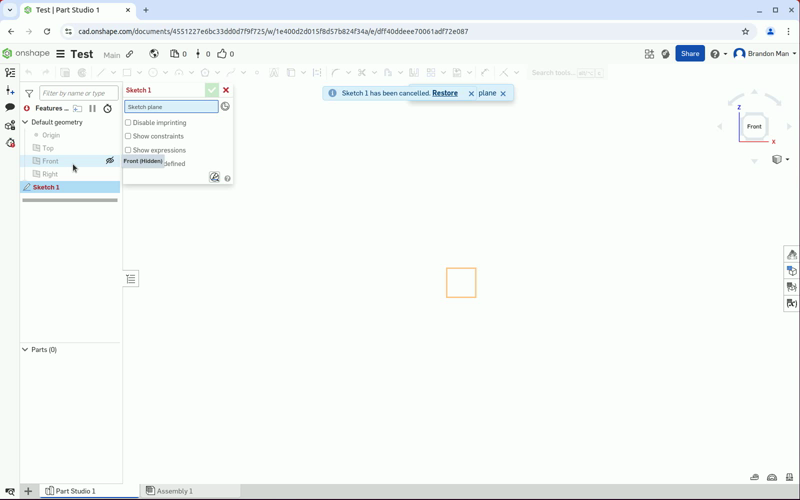
click(73, 163)
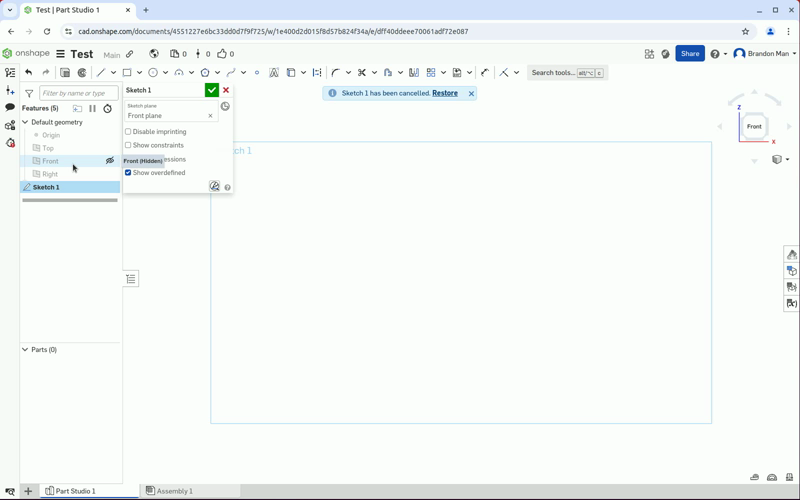
mouse_move(73, 352)
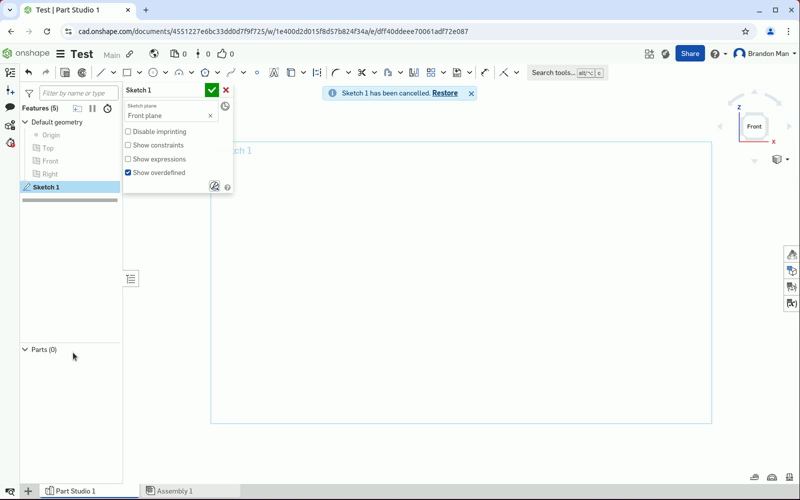
key(y)
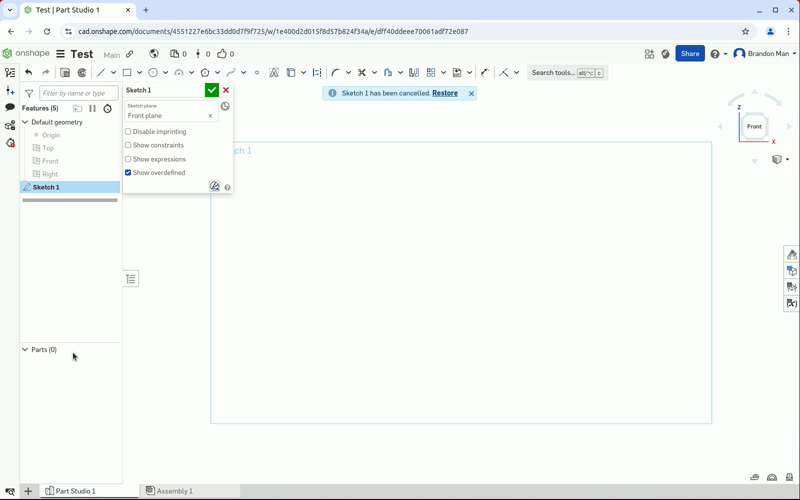
key(l)
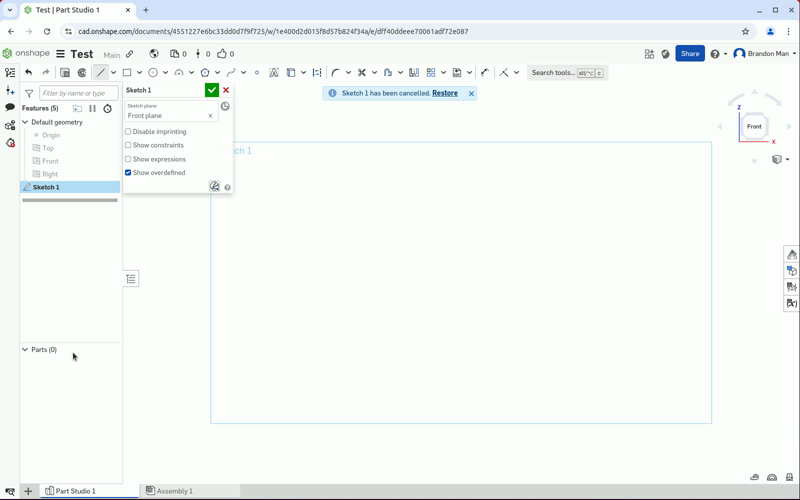
key_down(shift)
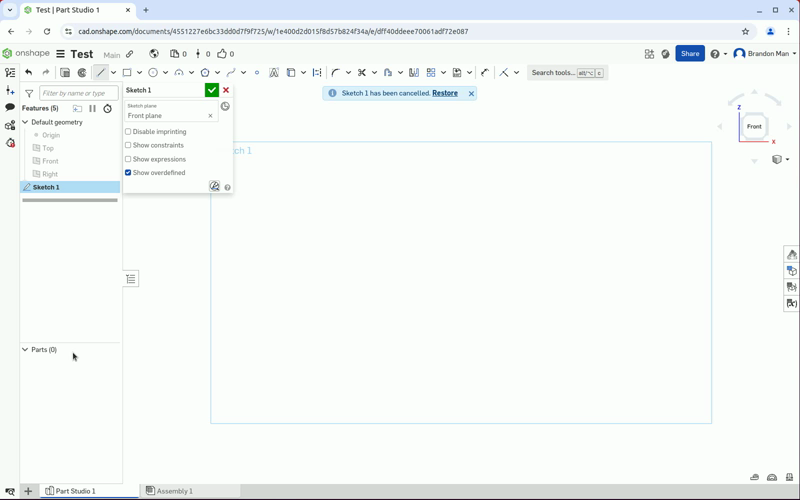
mouse_move(460, 240)
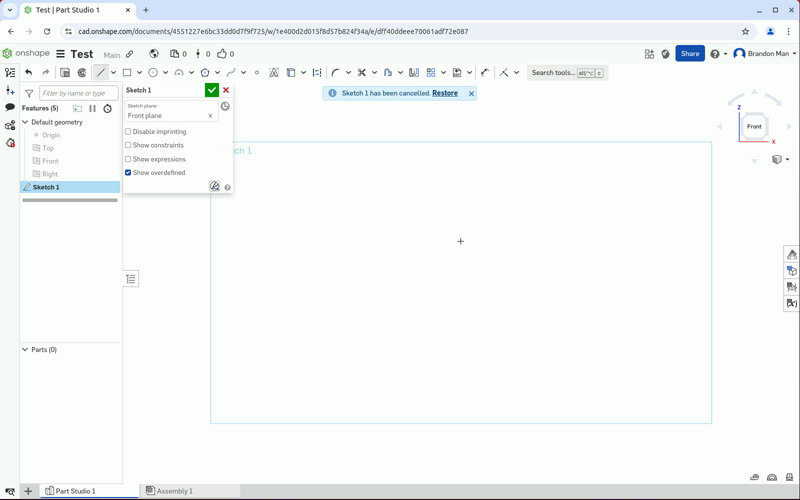
click(460, 240)
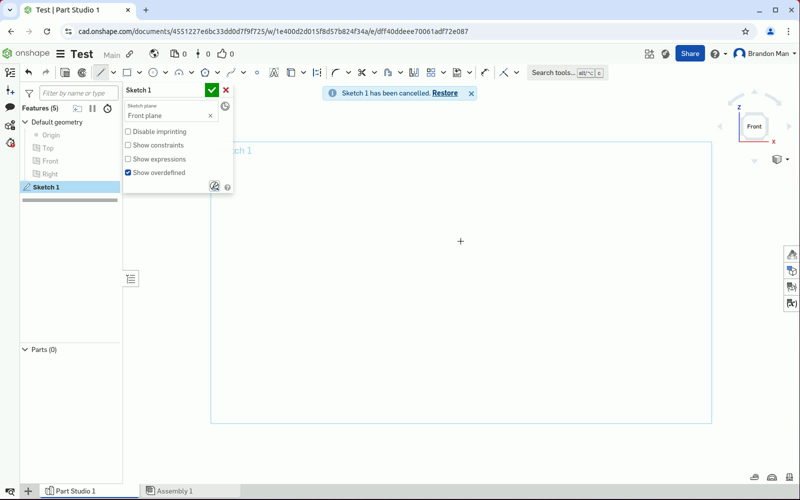
key_up(shift)
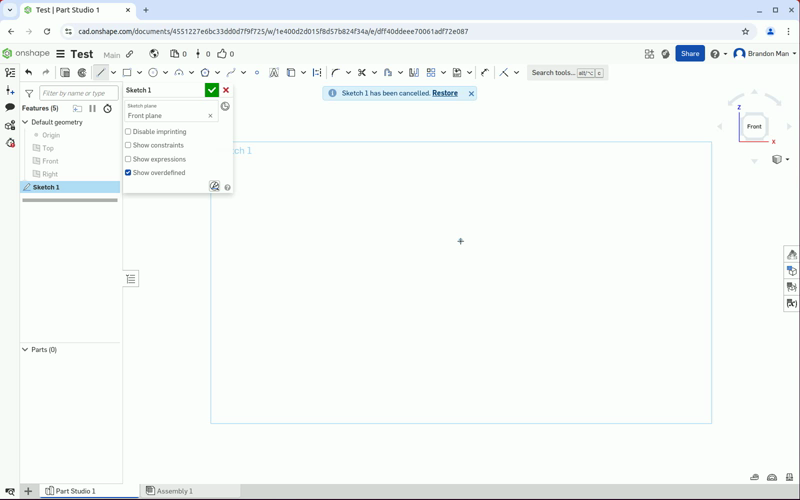
key_down(shift)
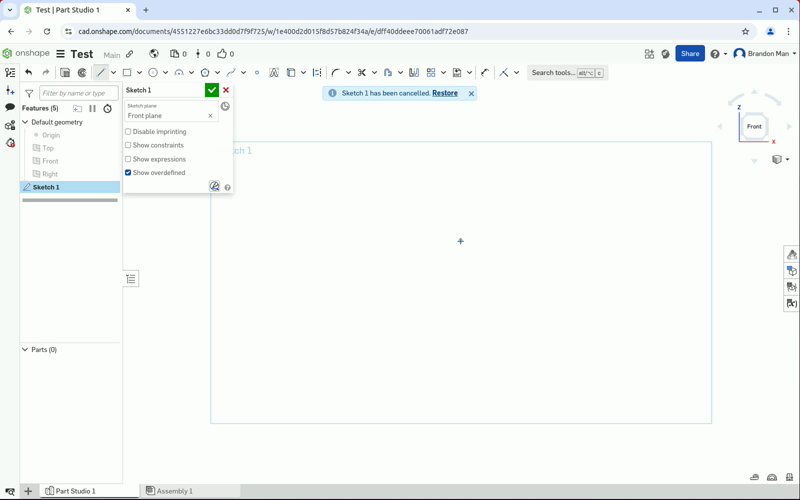
mouse_move(490, 240)
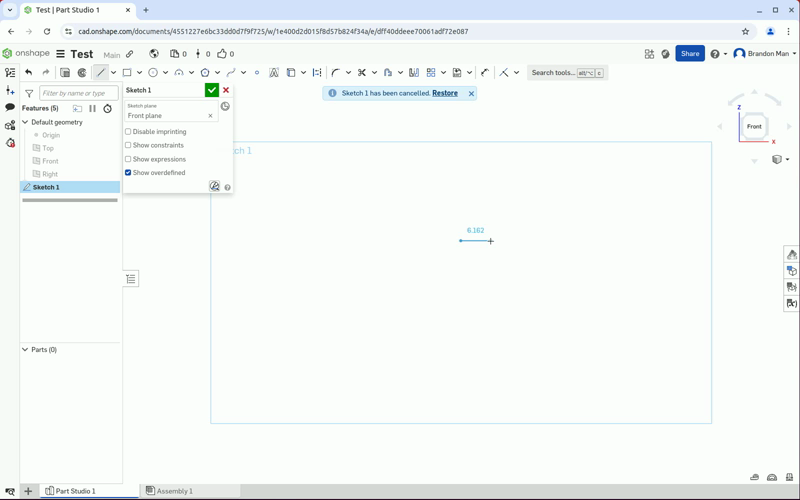
mouse_move(517, 240)
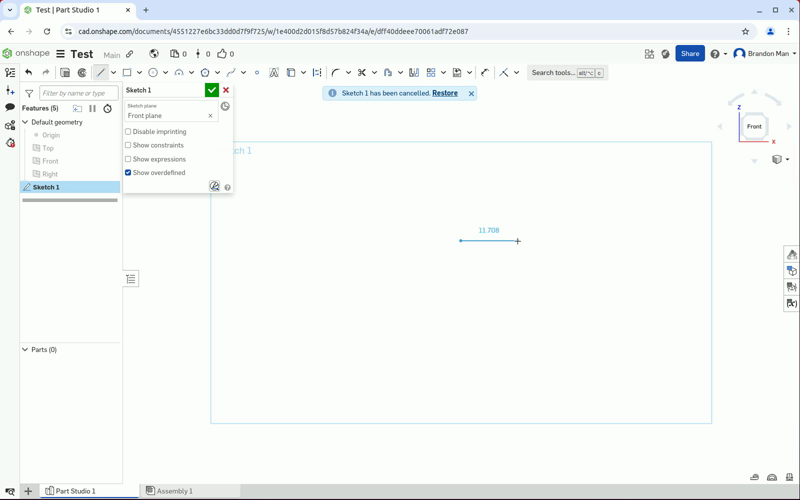
click(517, 240)
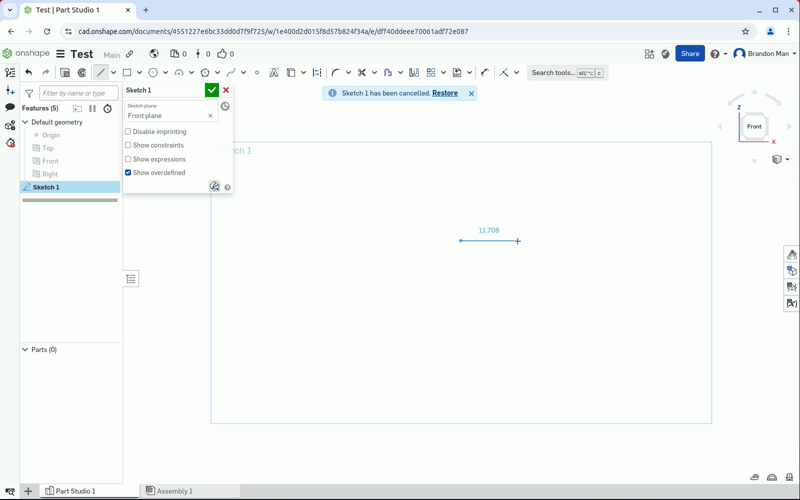
key_up(shift)
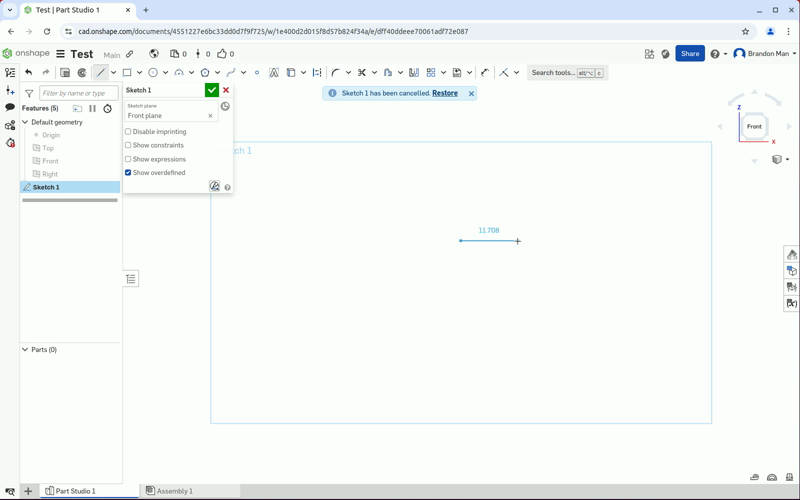
key_down(shift)
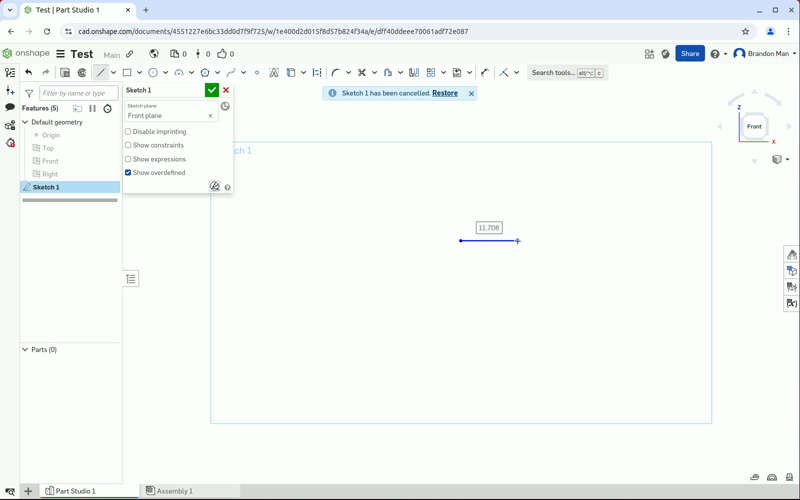
mouse_move(547, 240)
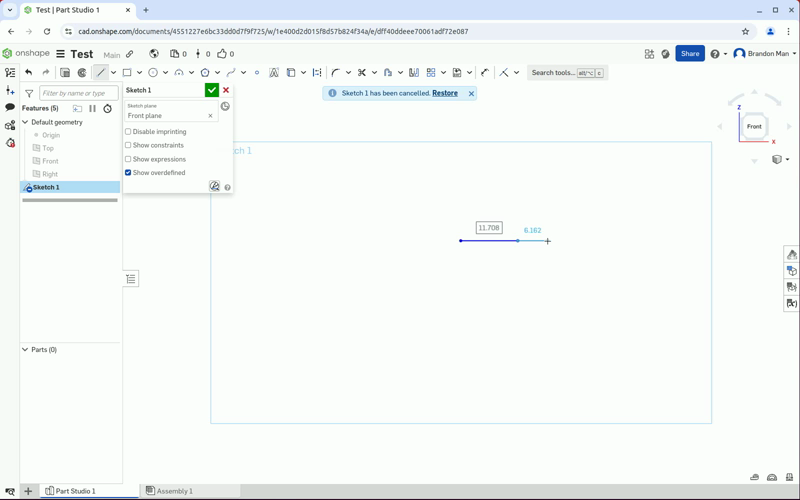
mouse_move(517, 283)
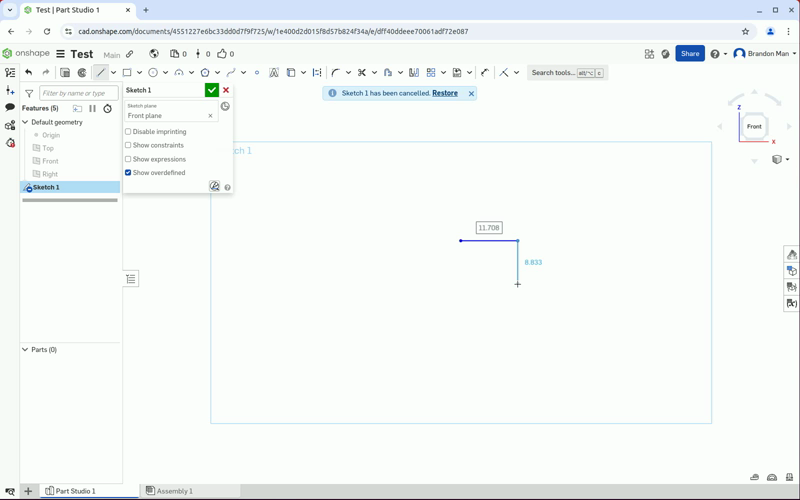
click(517, 283)
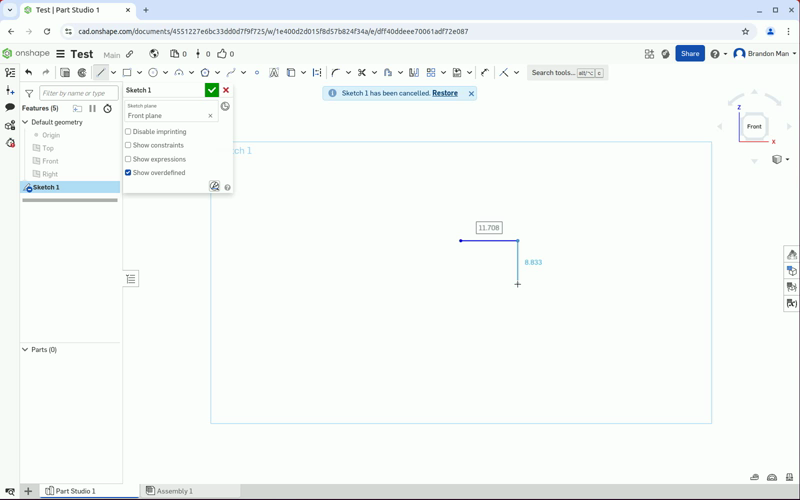
key_up(shift)
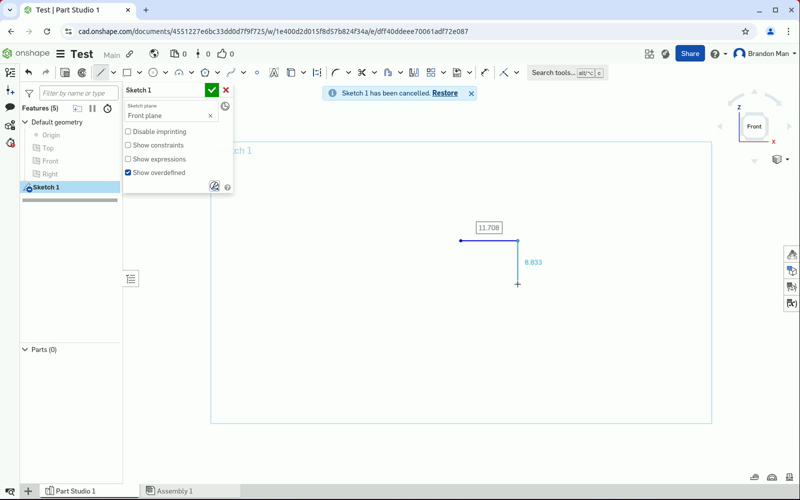
key_down(shift)
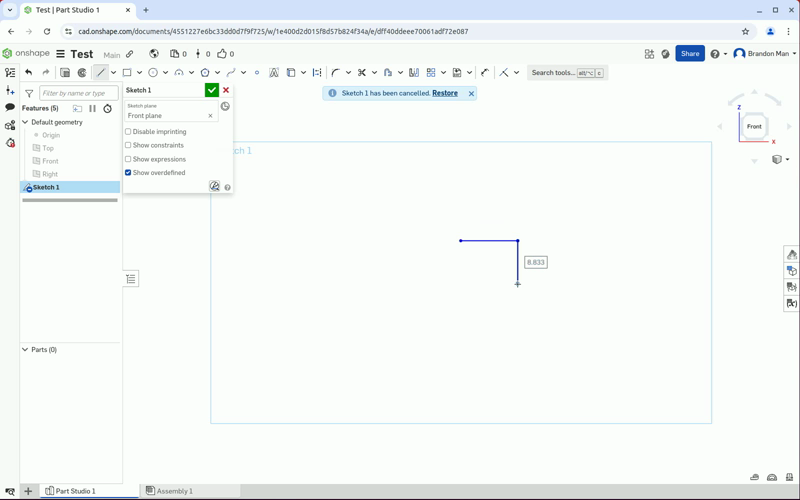
mouse_move(547, 283)
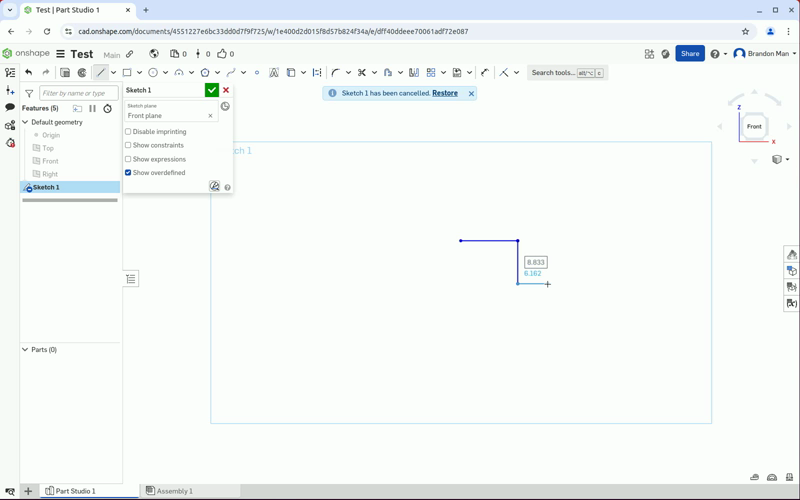
mouse_move(573, 283)
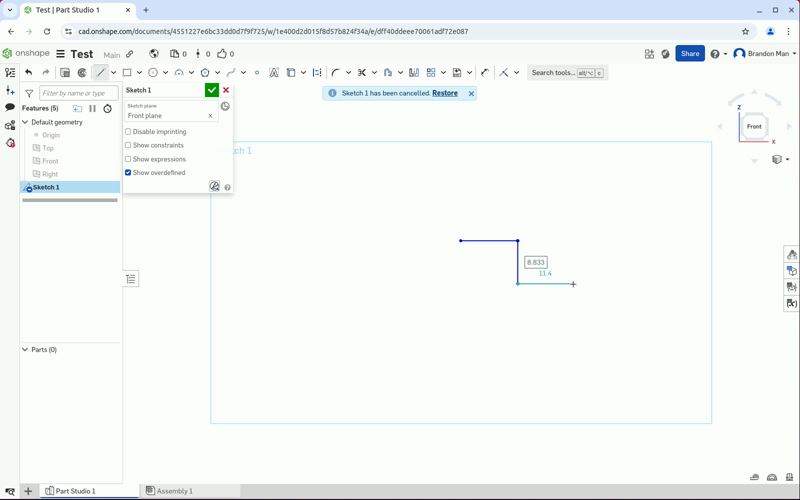
click(573, 283)
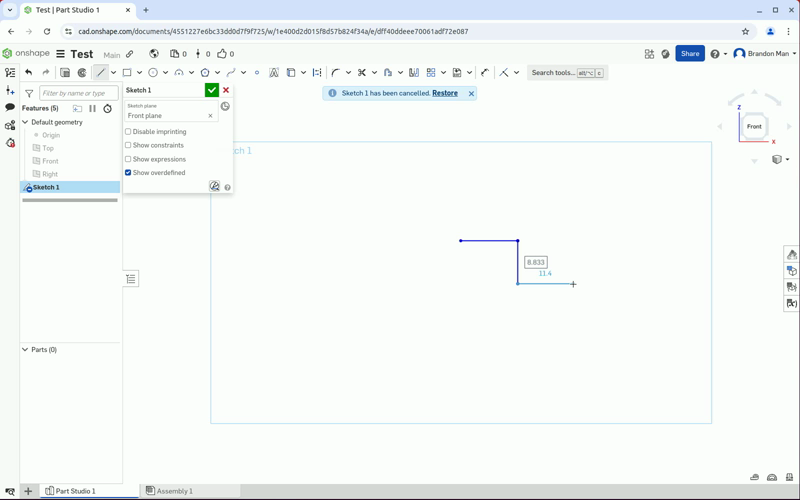
key_up(shift)
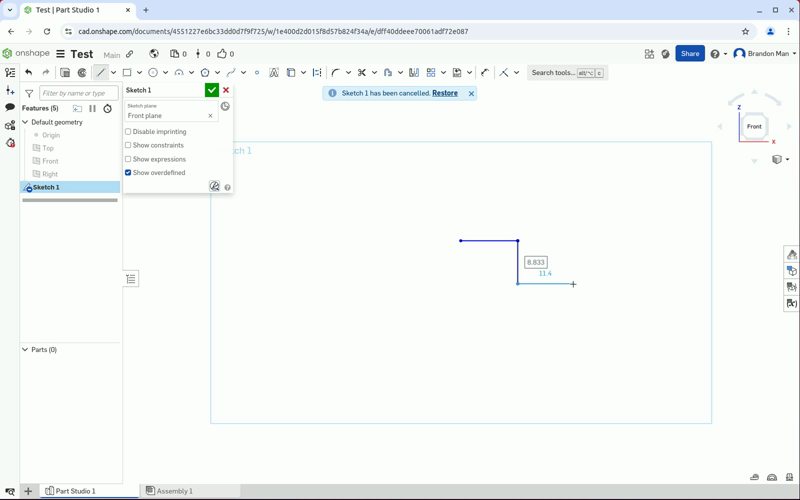
key_down(shift)
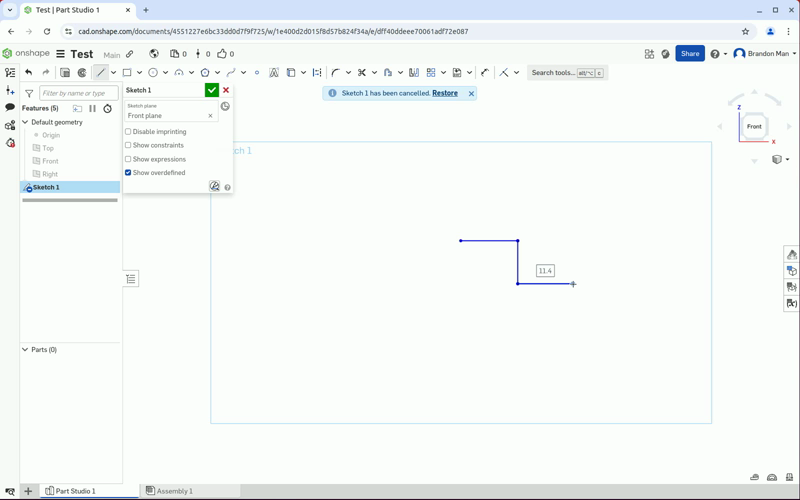
mouse_move(573, 198)
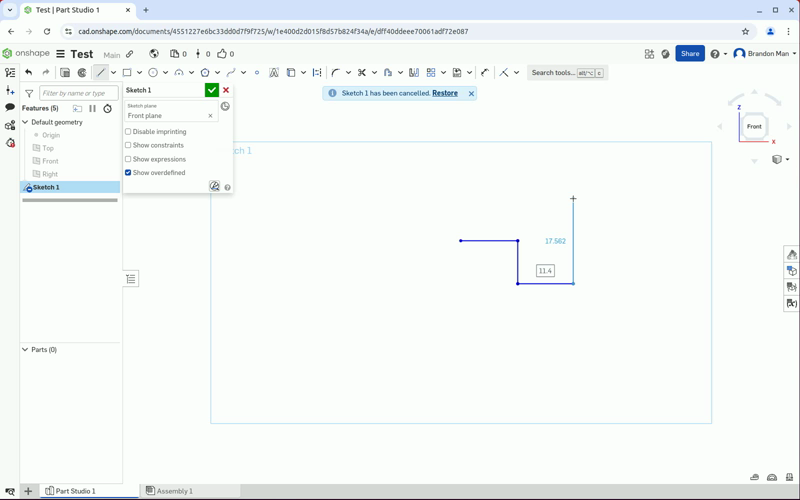
click(573, 198)
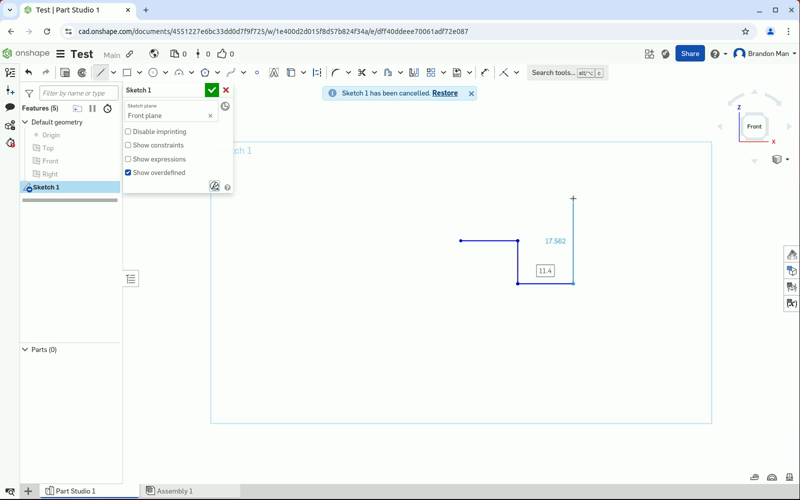
key_up(shift)
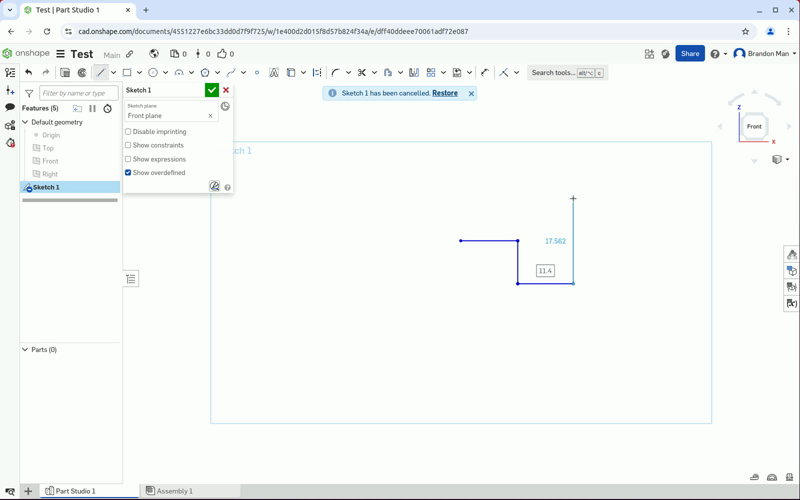
key_down(shift)
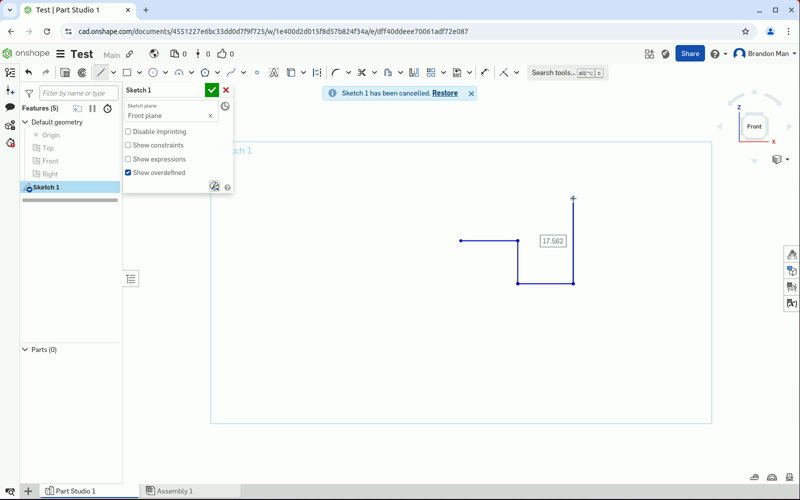
mouse_move(460, 198)
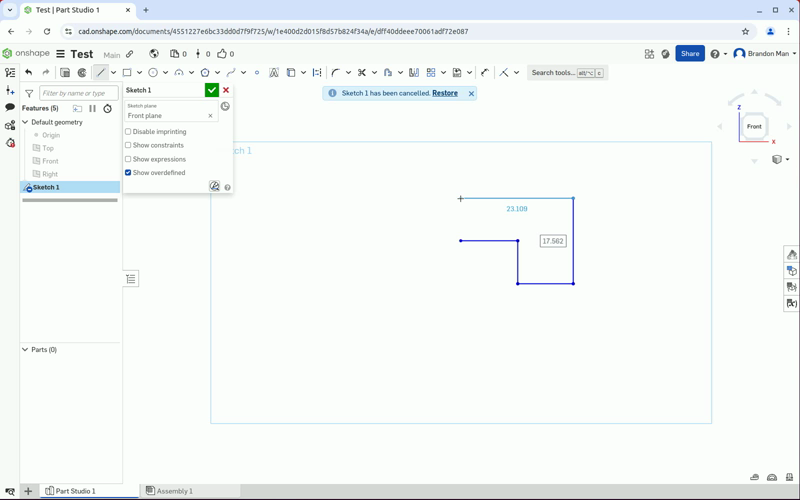
click(460, 198)
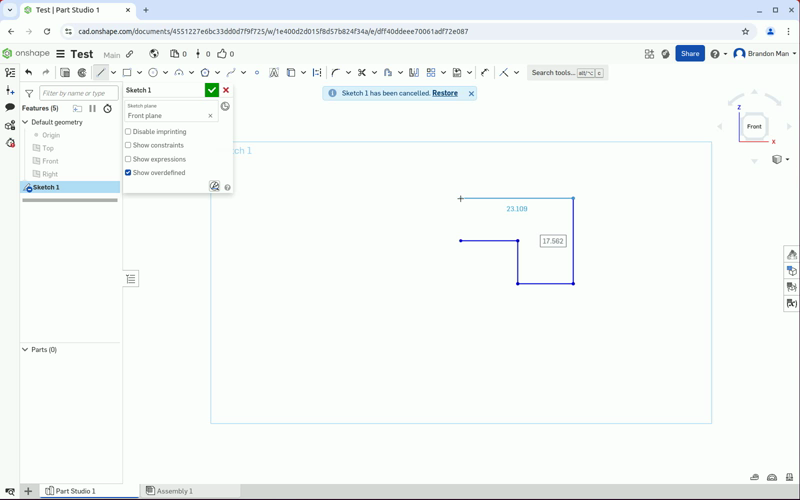
key_up(shift)
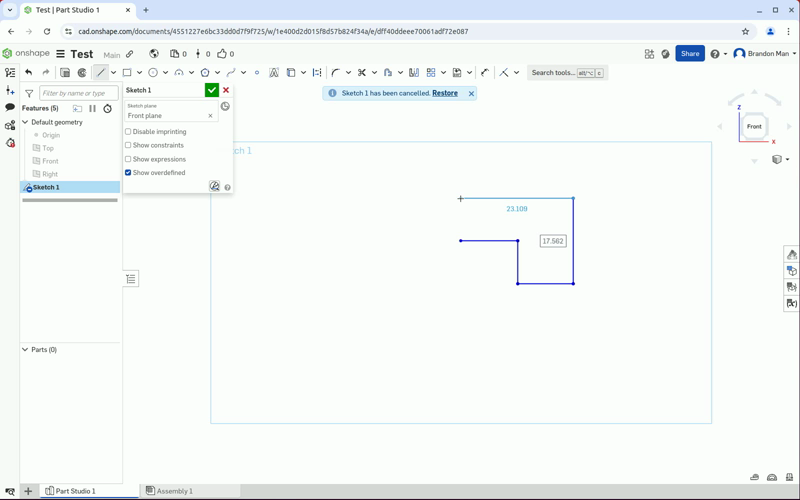
mouse_move(490, 198)
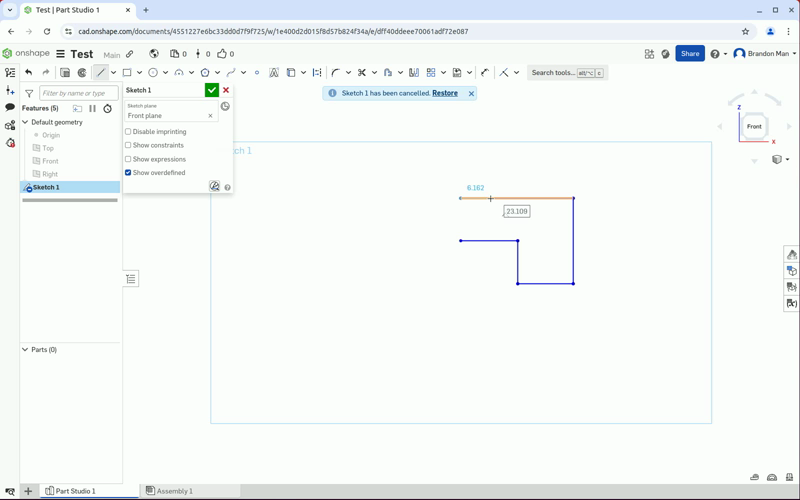
key_down(shift)
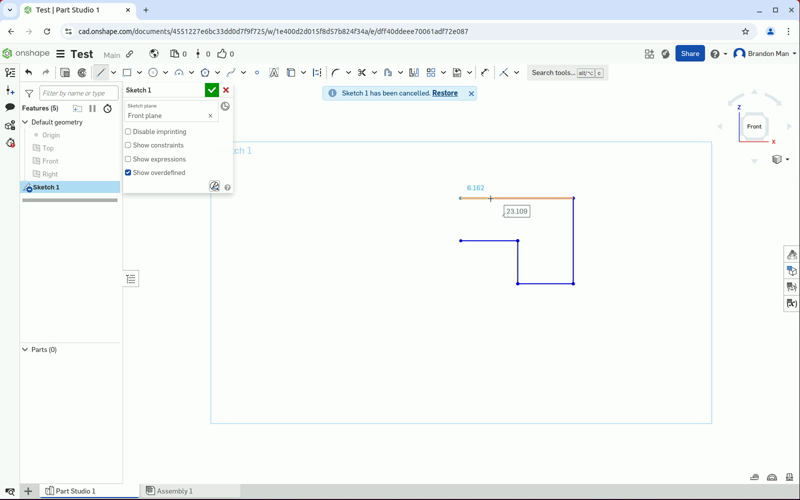
mouse_move(460, 240)
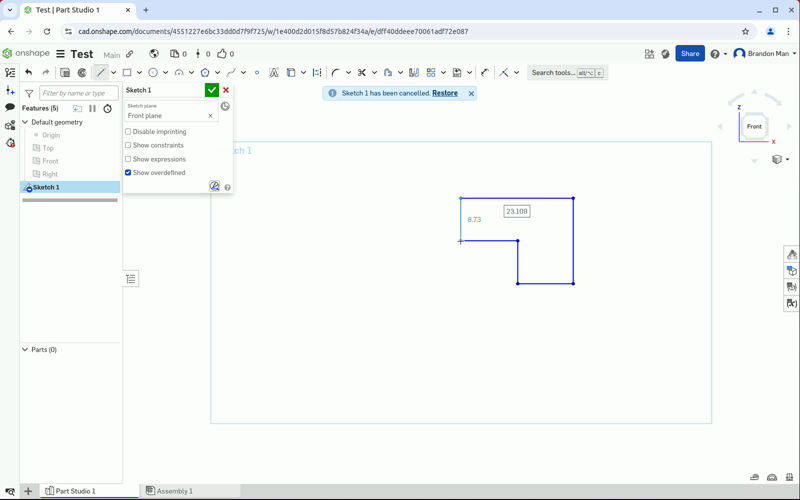
key_up(shift)
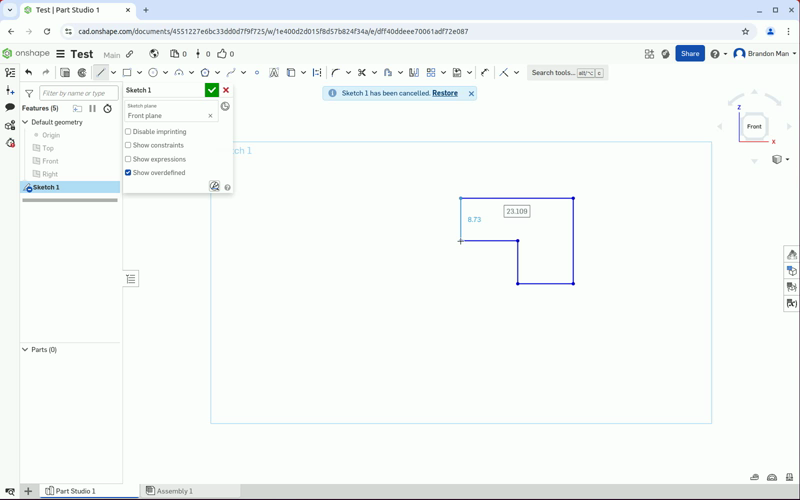
click(460, 240)
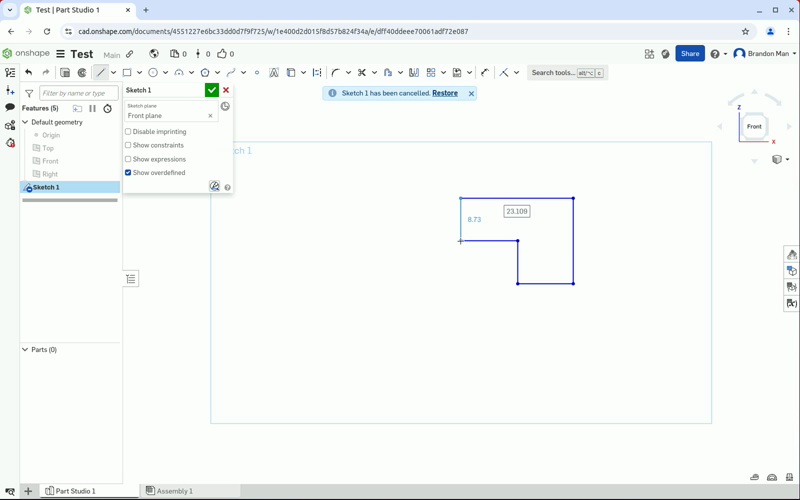
key(esc)
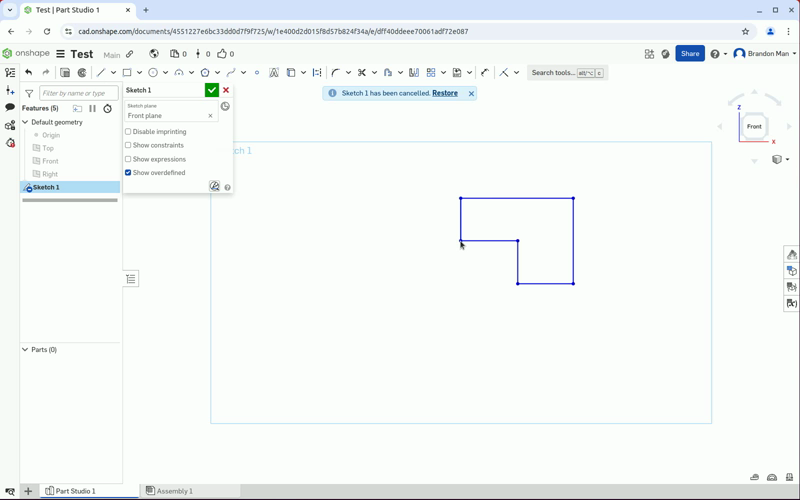
mouse_move(540, 236)
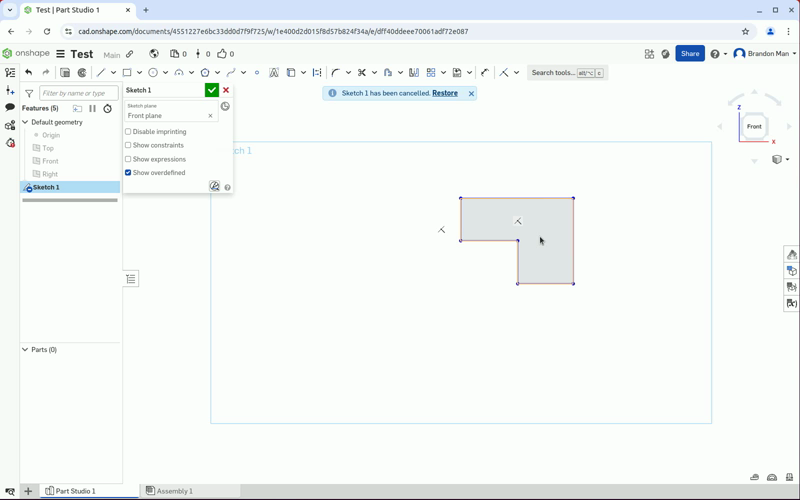
click(540, 236)
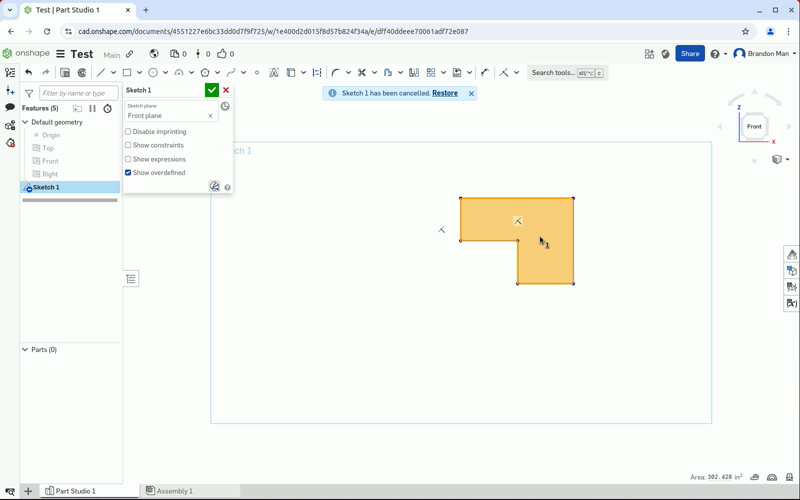
mouse_move(73, 352)
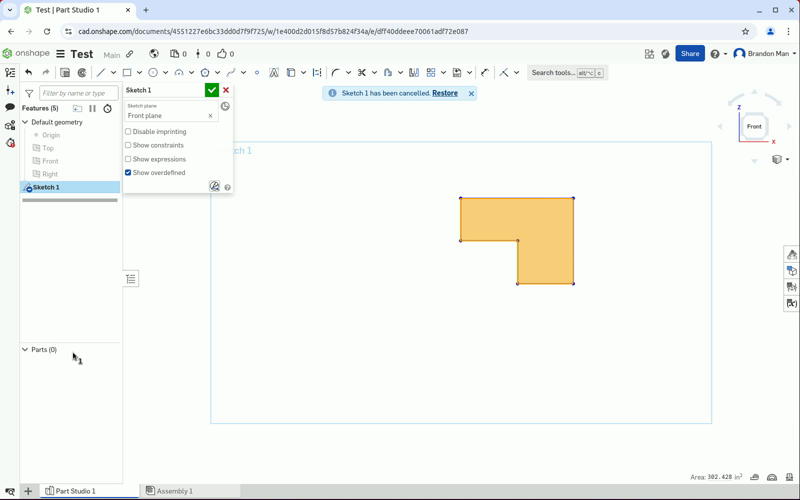
key(shift+y)
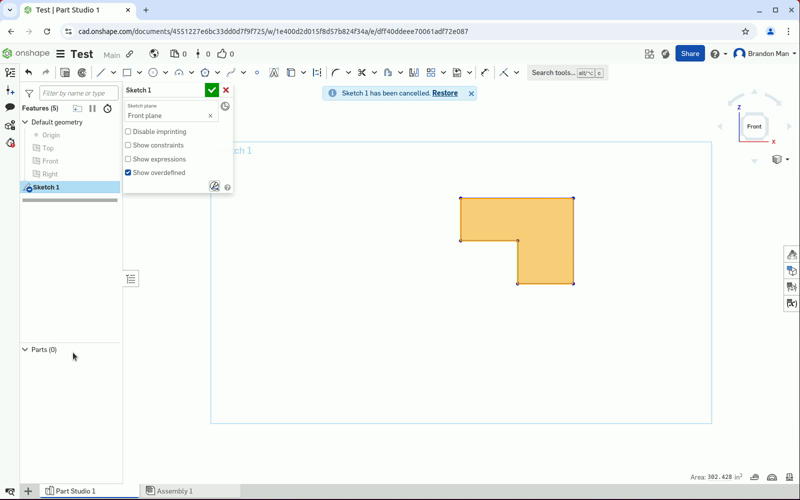
key(shift+e)
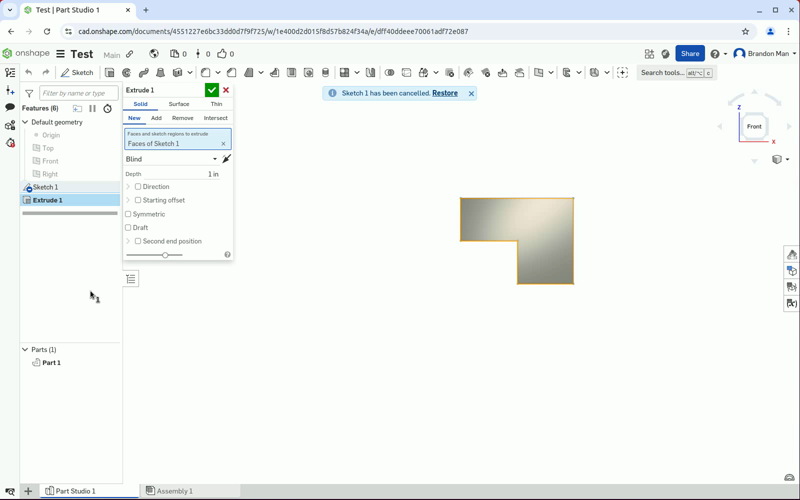
mouse_move(143, 106)
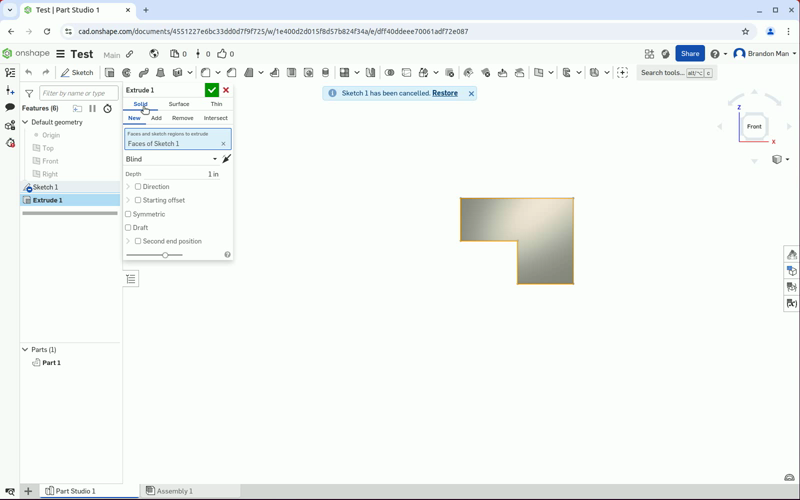
click(143, 106)
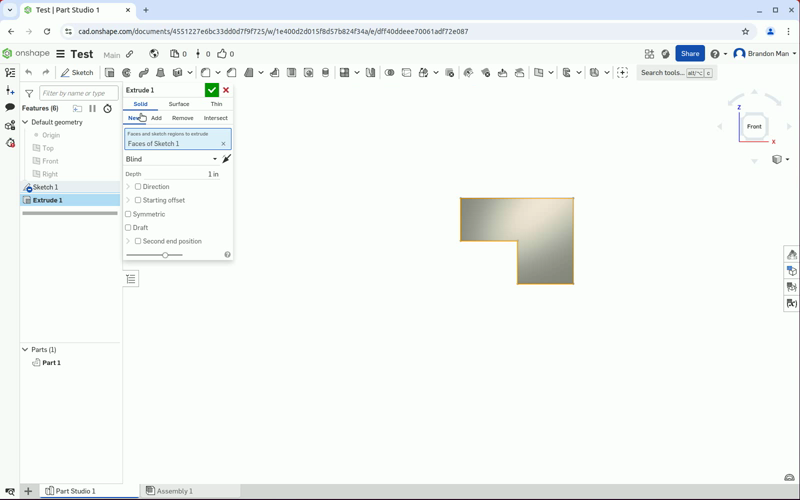
mouse_move(137, 120)
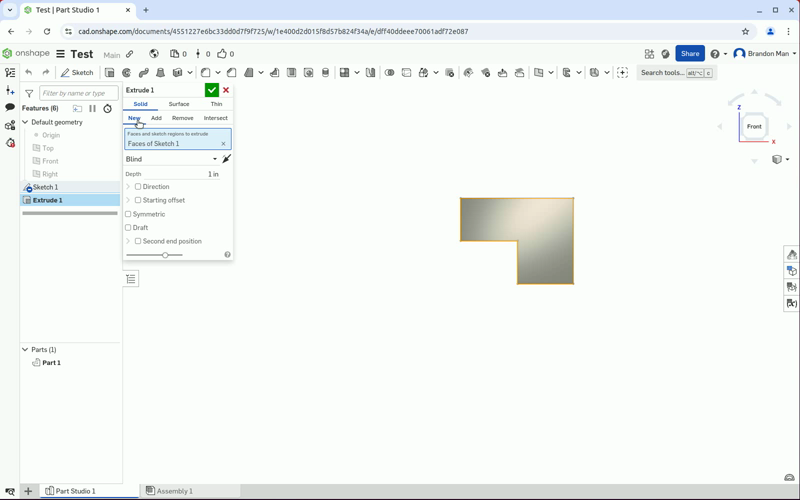
click(137, 120)
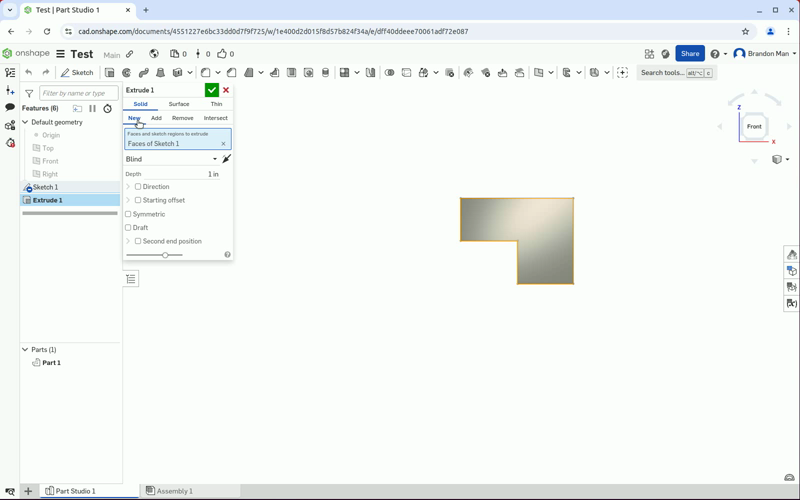
key(tab, 4)
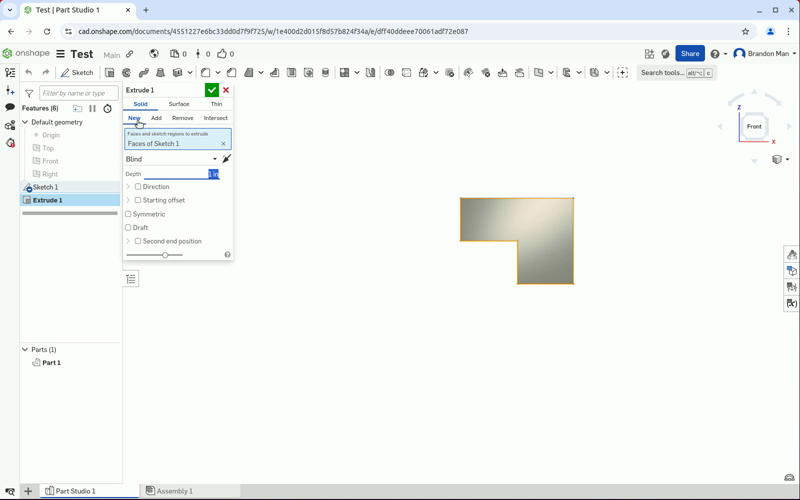
text(8.666)
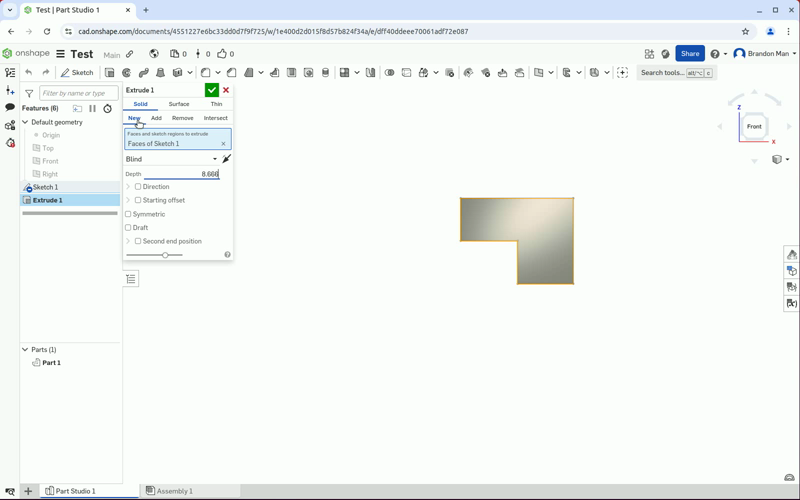
key(enter)
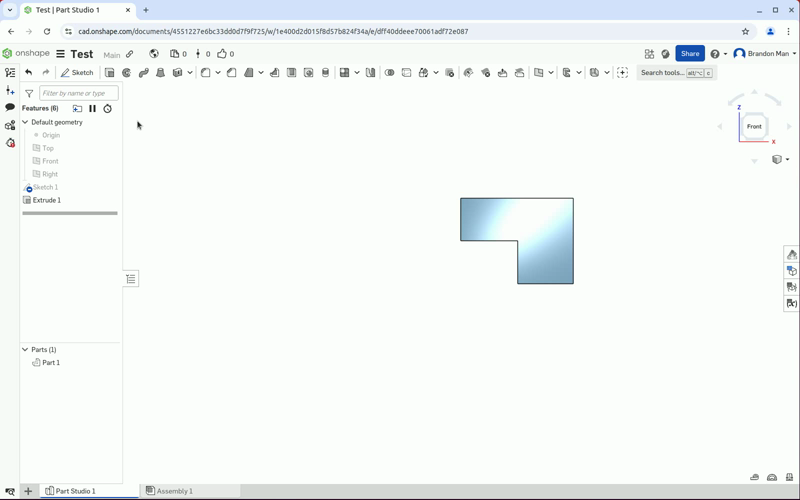
key(shift+h)
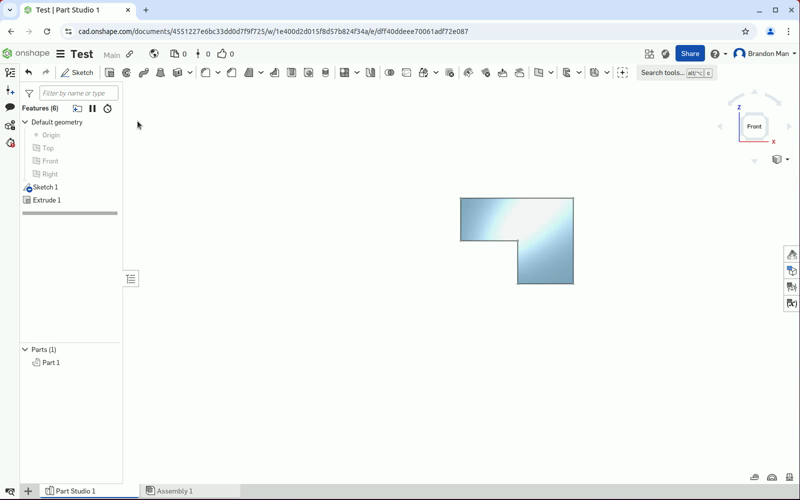
key(shift+h)
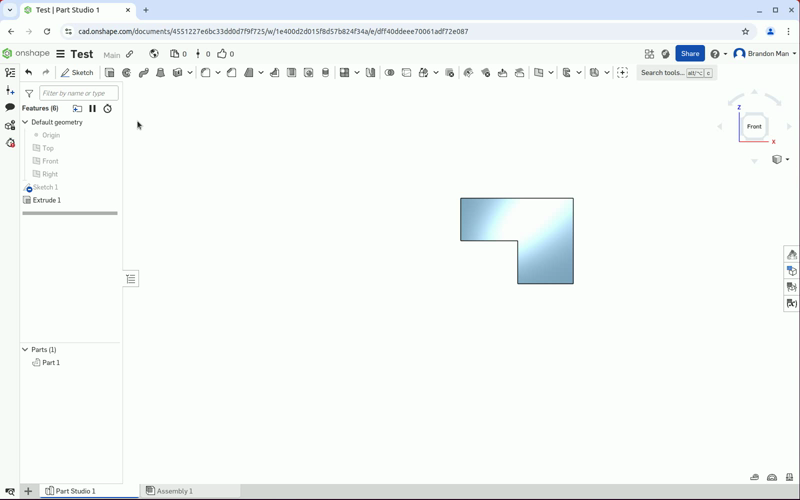
mouse_move(73, 189)
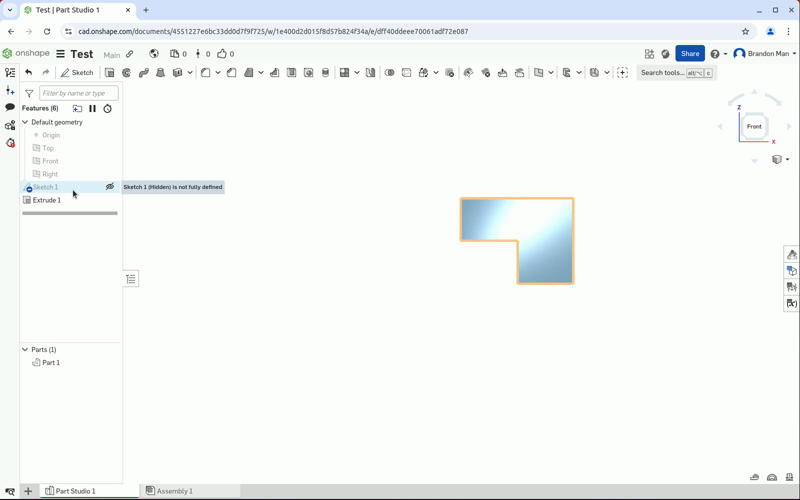
click(73, 189)
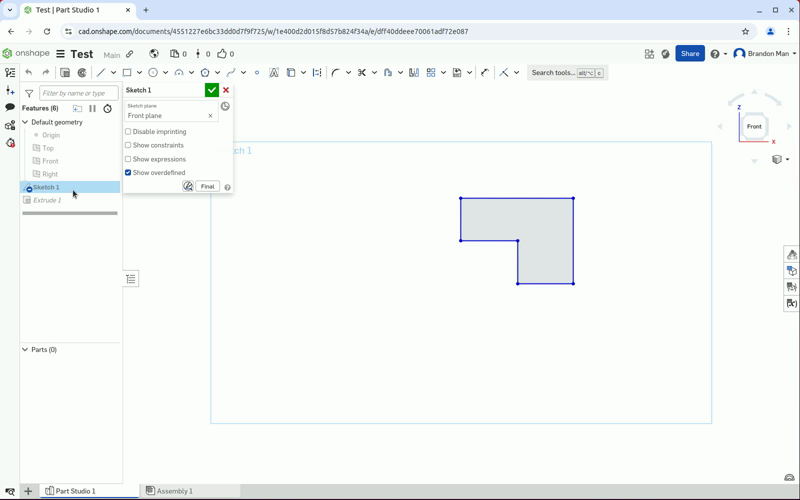
mouse_move(229, 92)
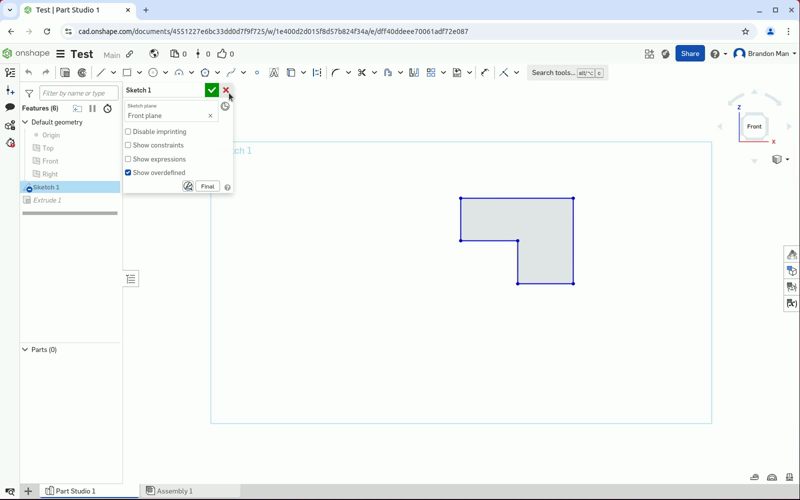
click(229, 92)
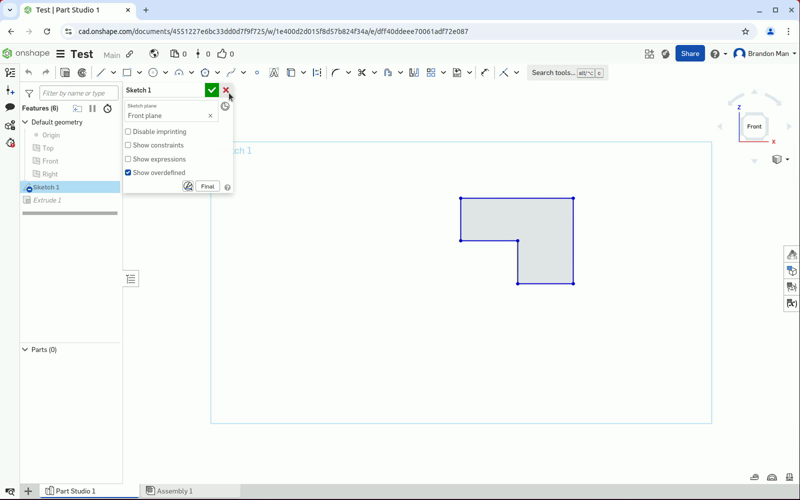
key(shift+s)
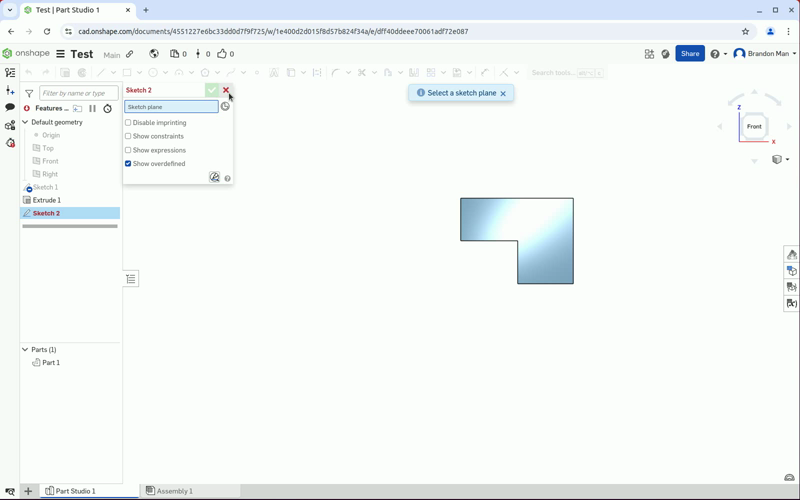
mouse_move(73, 163)
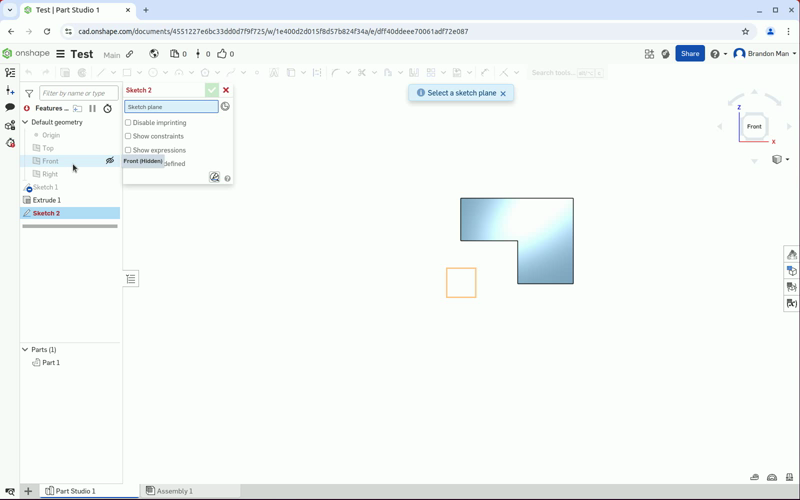
click(73, 163)
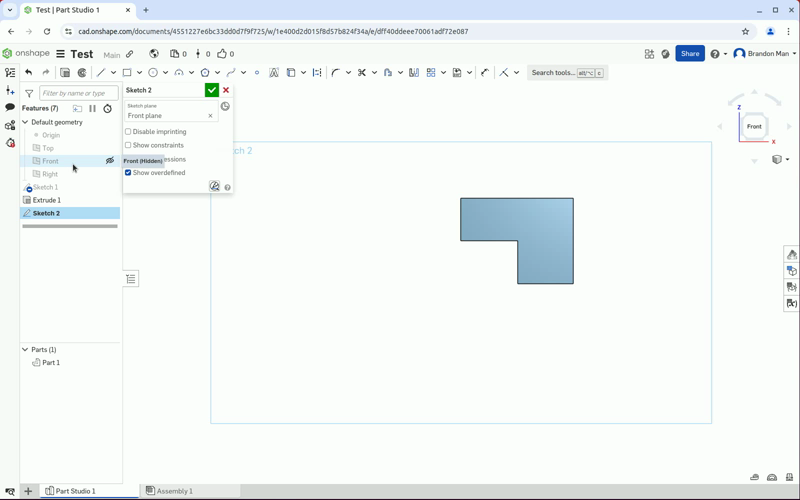
mouse_move(73, 352)
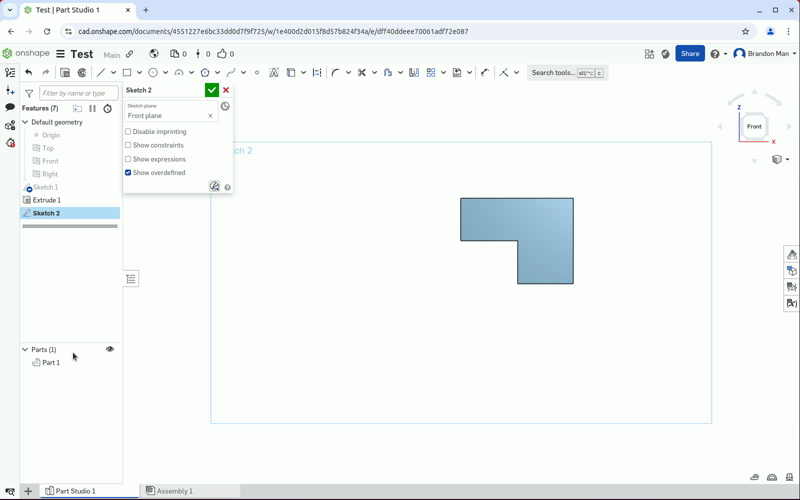
key(y)
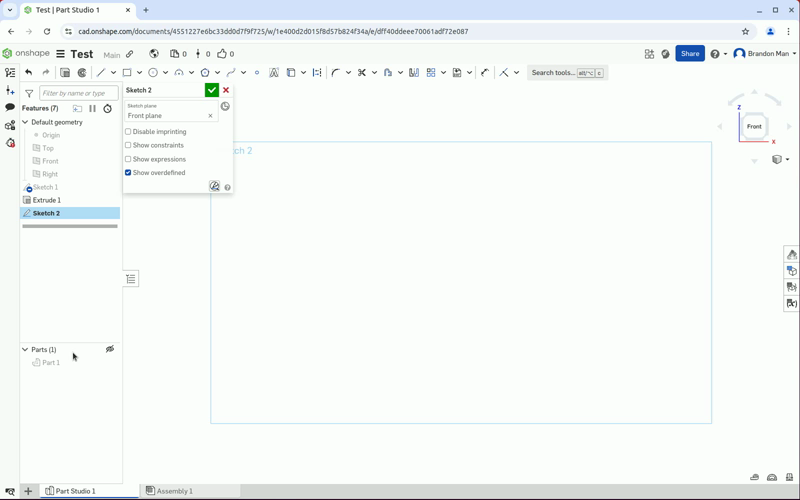
key(l)
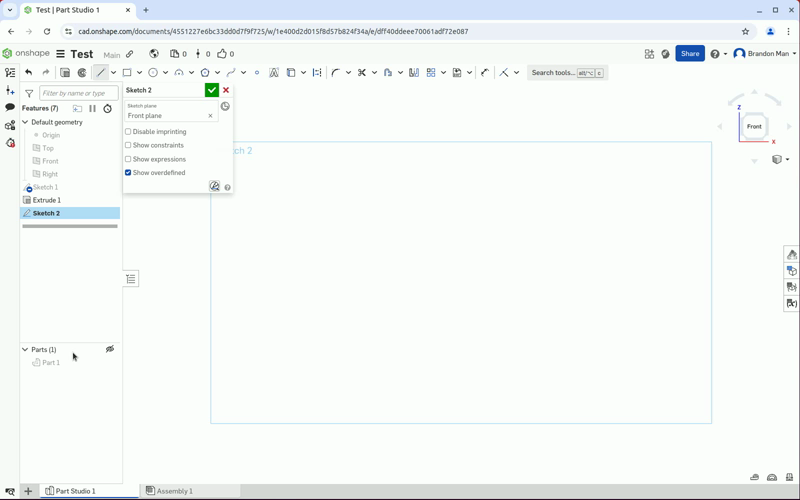
key_down(shift)
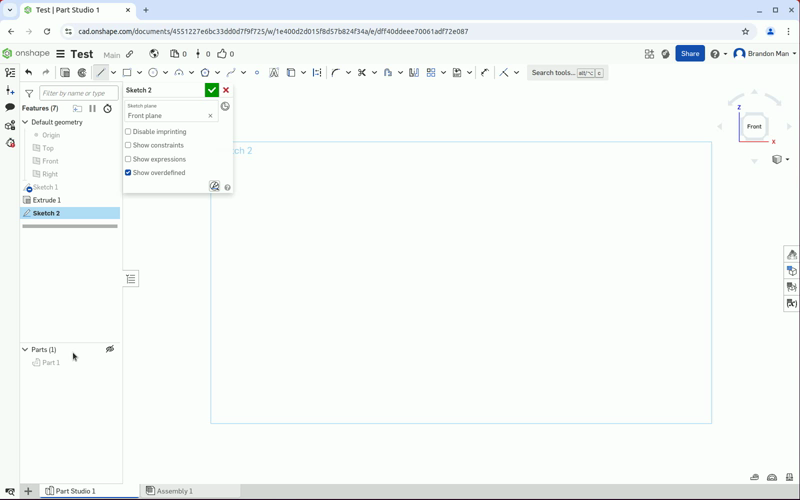
mouse_move(460, 282)
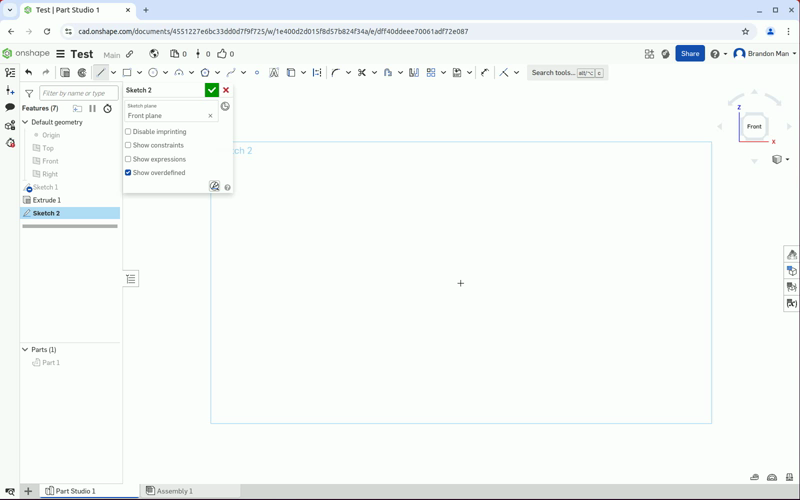
click(460, 282)
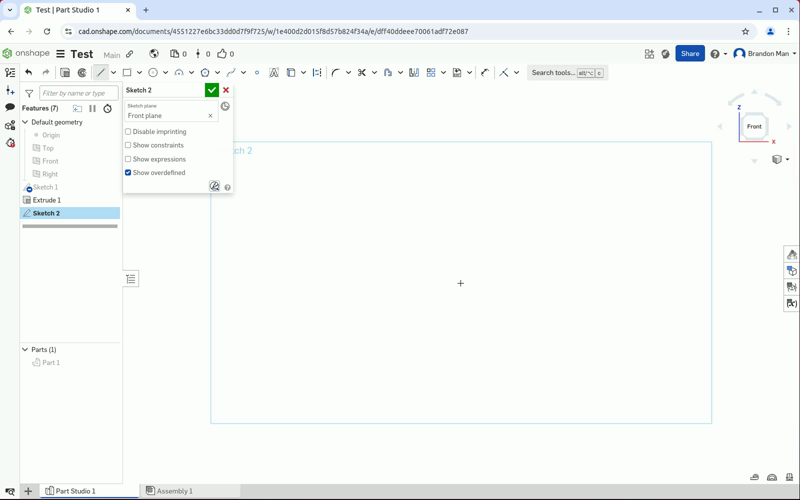
key_up(shift)
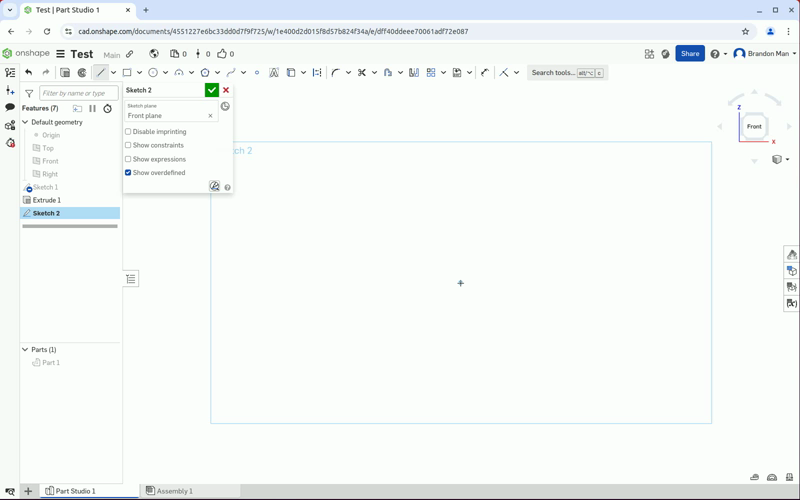
key_down(shift)
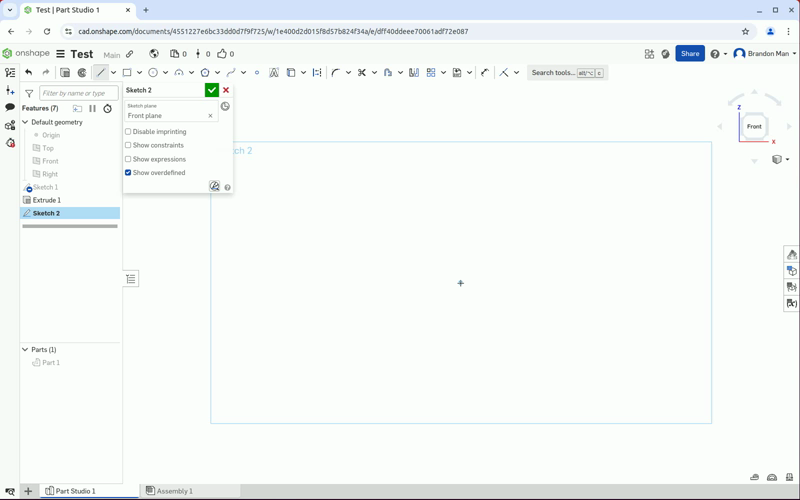
mouse_move(490, 282)
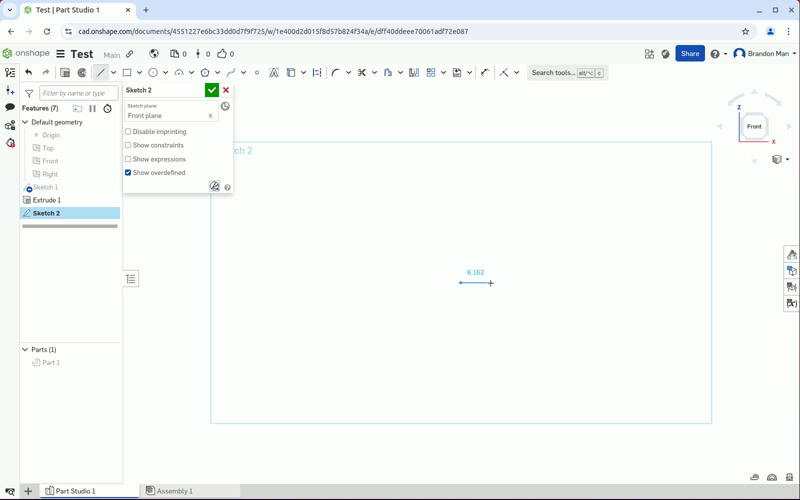
mouse_move(517, 282)
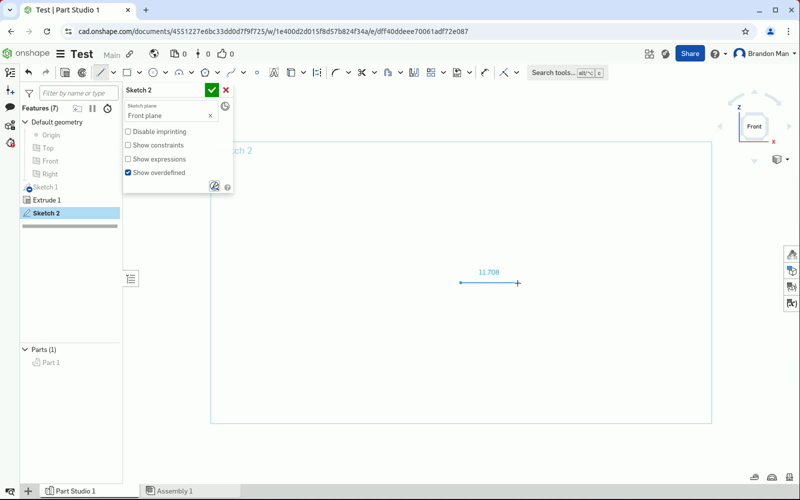
click(517, 282)
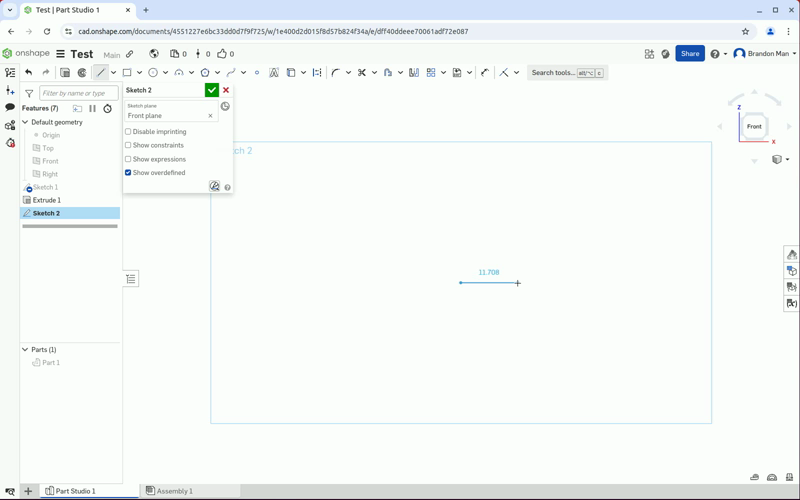
key_up(shift)
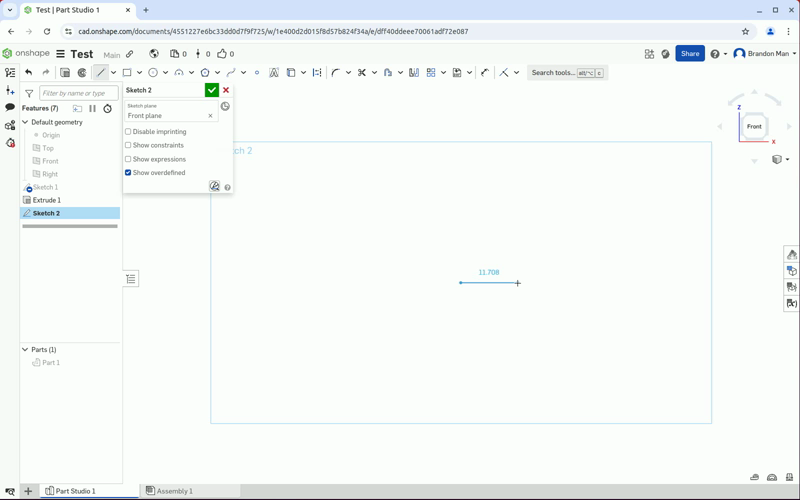
key_down(shift)
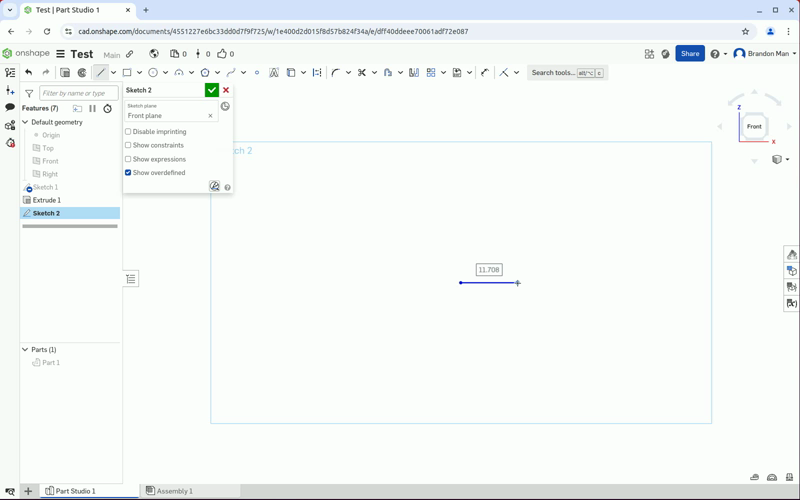
mouse_move(547, 282)
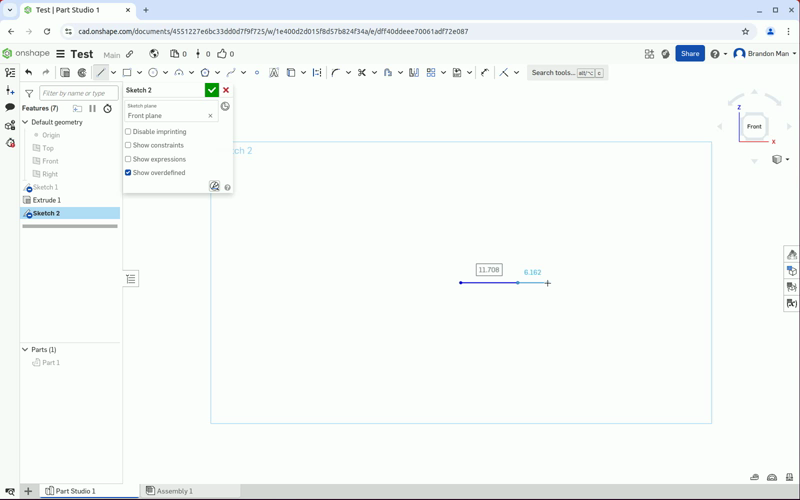
mouse_move(517, 240)
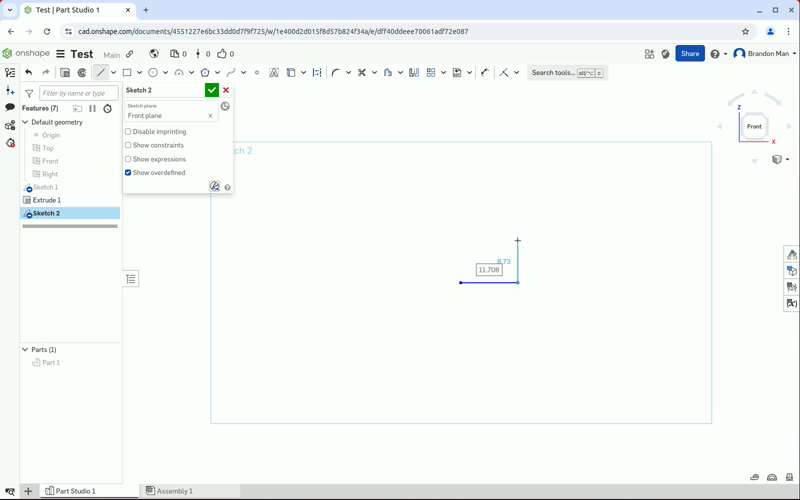
click(517, 240)
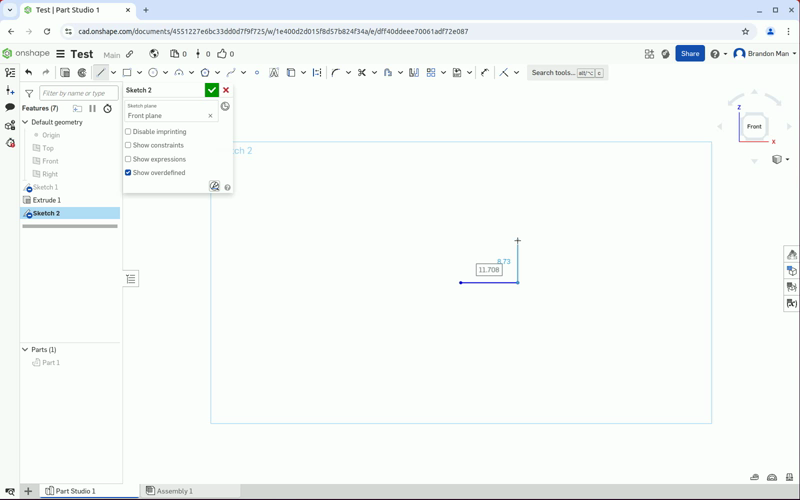
key_up(shift)
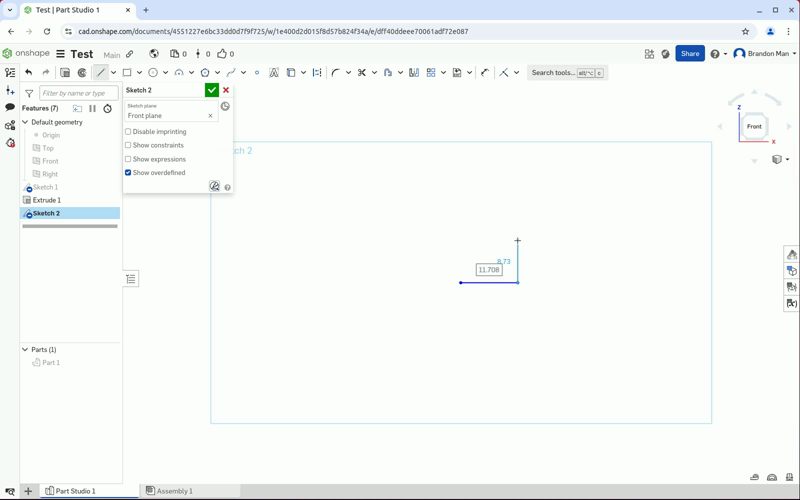
key_down(shift)
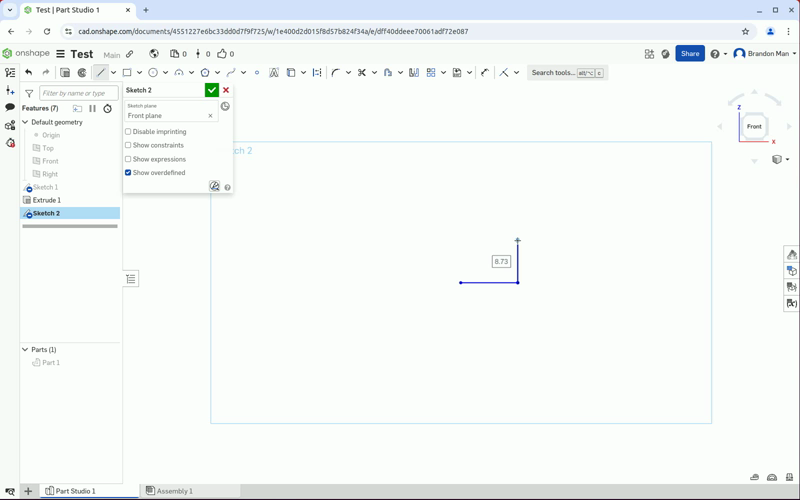
mouse_move(547, 240)
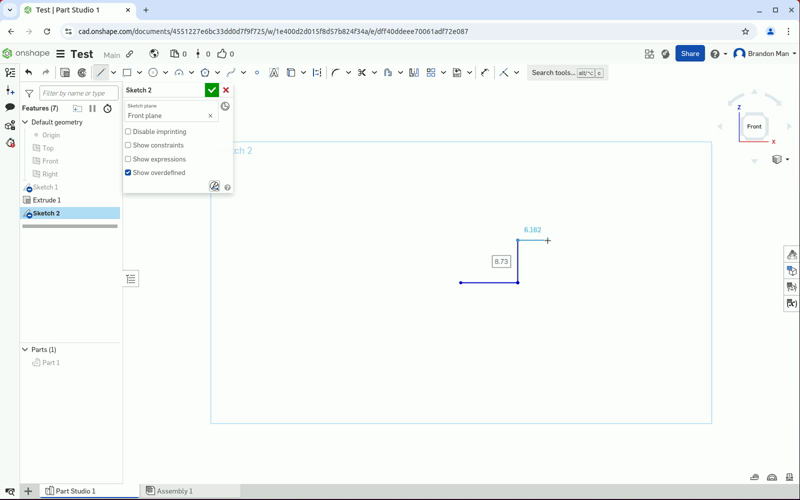
mouse_move(460, 240)
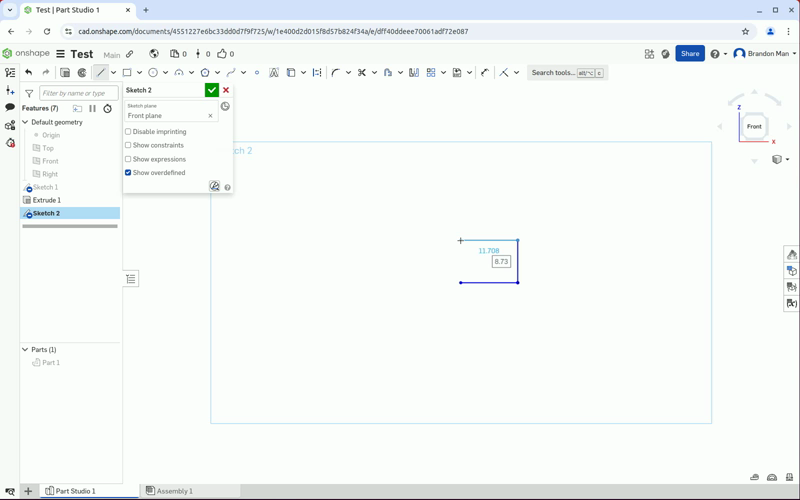
click(460, 240)
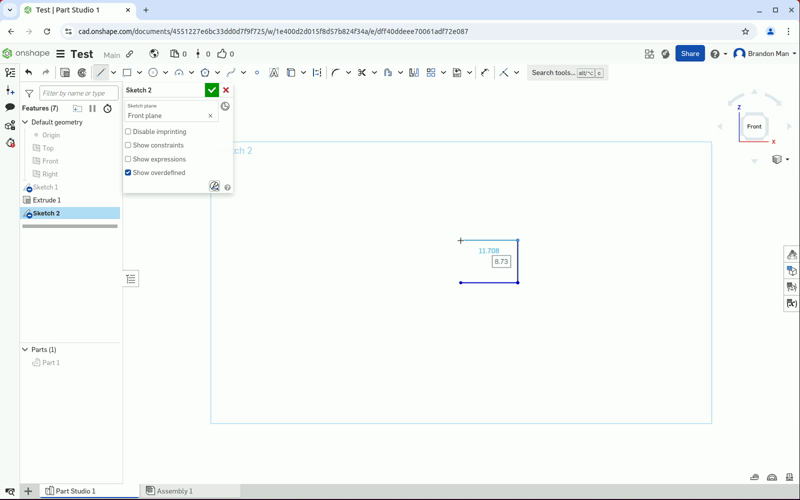
key_up(shift)
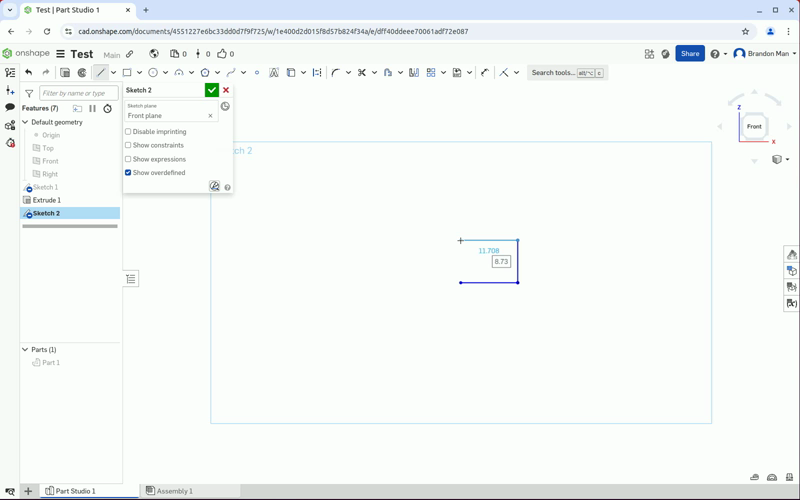
mouse_move(490, 240)
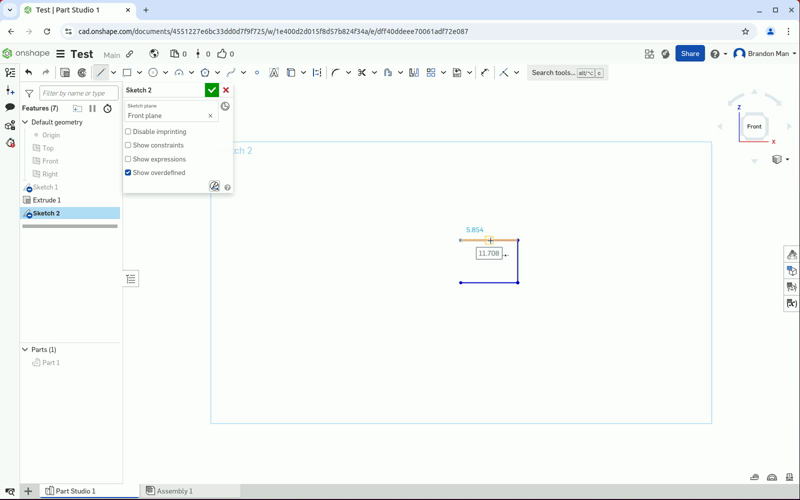
key_down(shift)
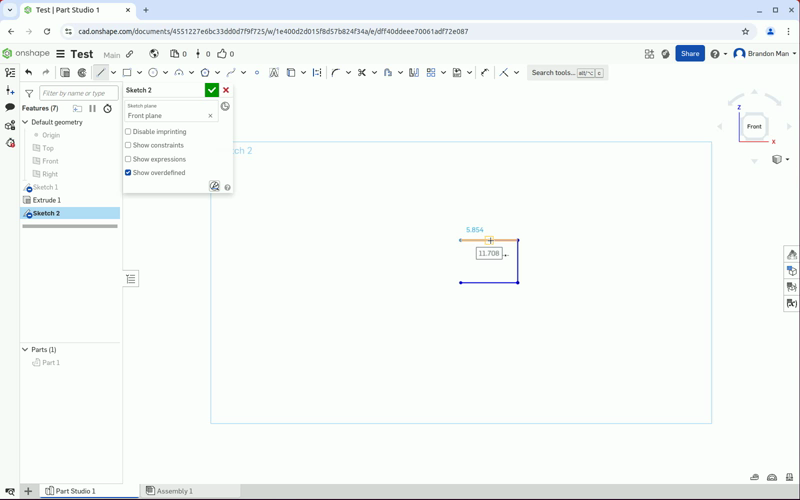
mouse_move(460, 282)
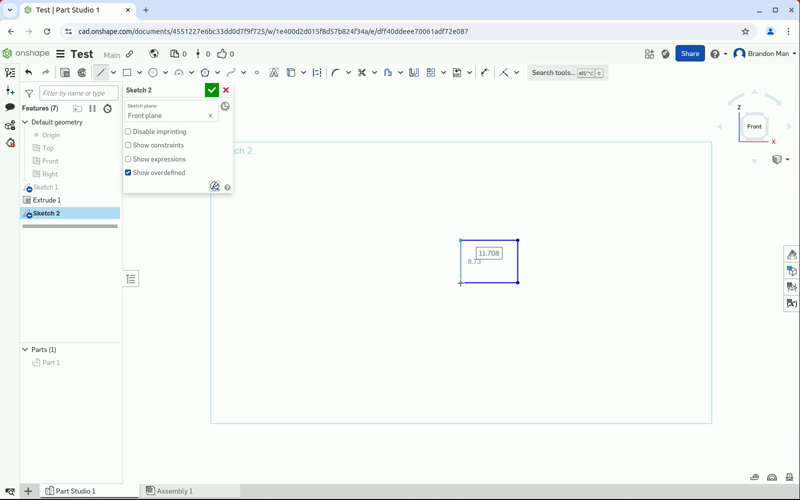
key_up(shift)
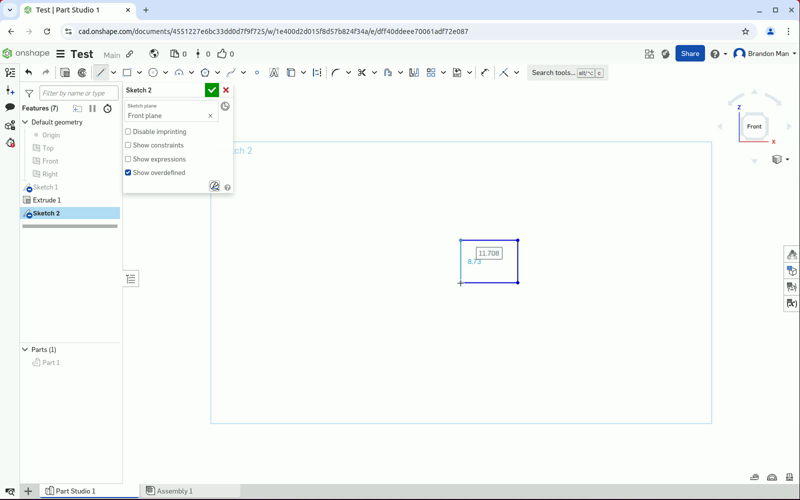
click(460, 282)
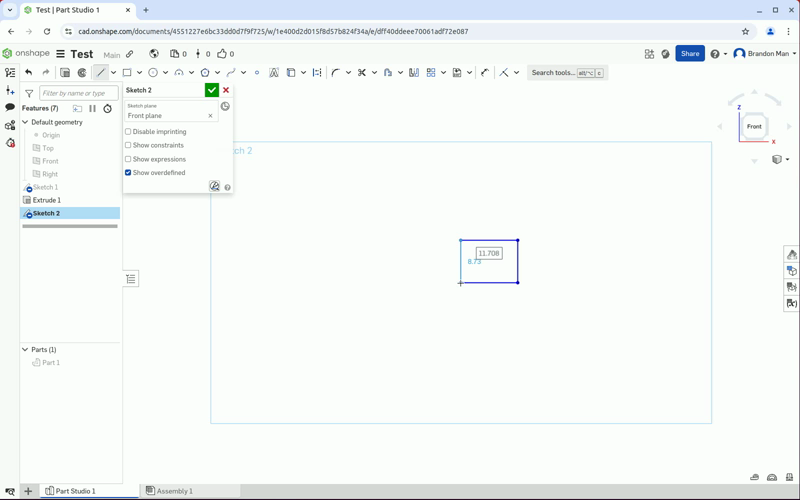
key(esc)
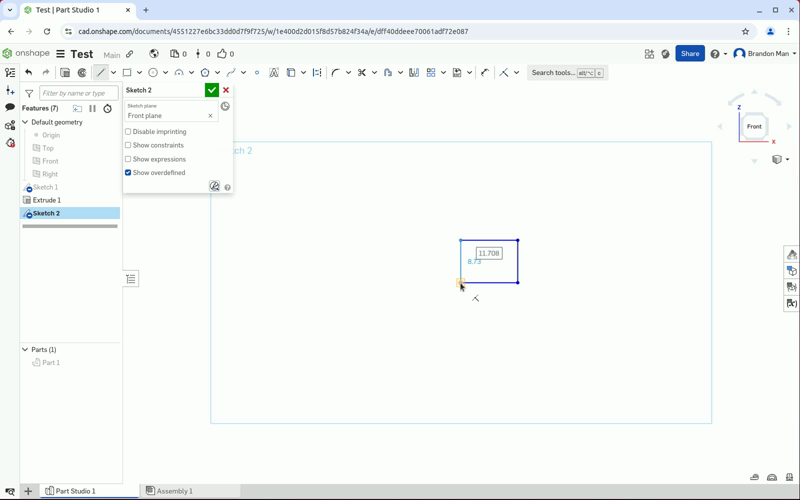
mouse_move(505, 258)
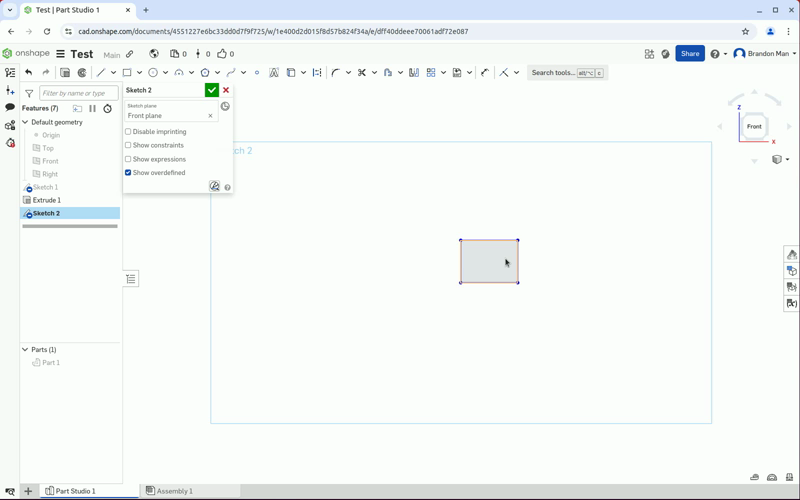
click(505, 258)
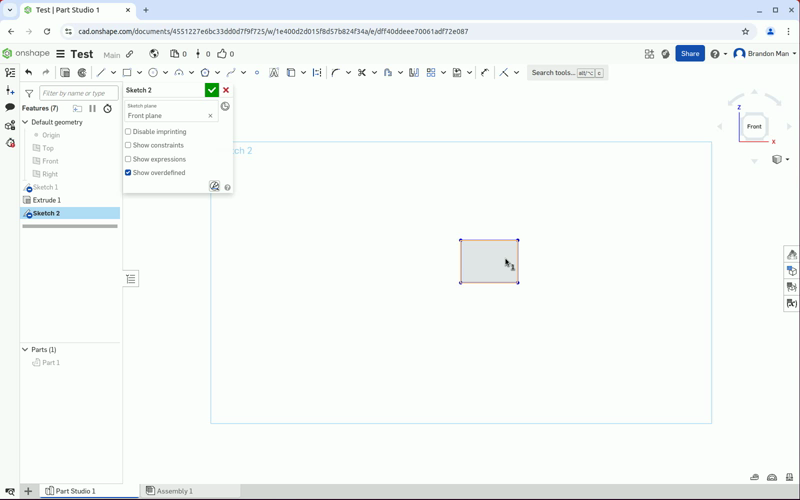
mouse_move(73, 352)
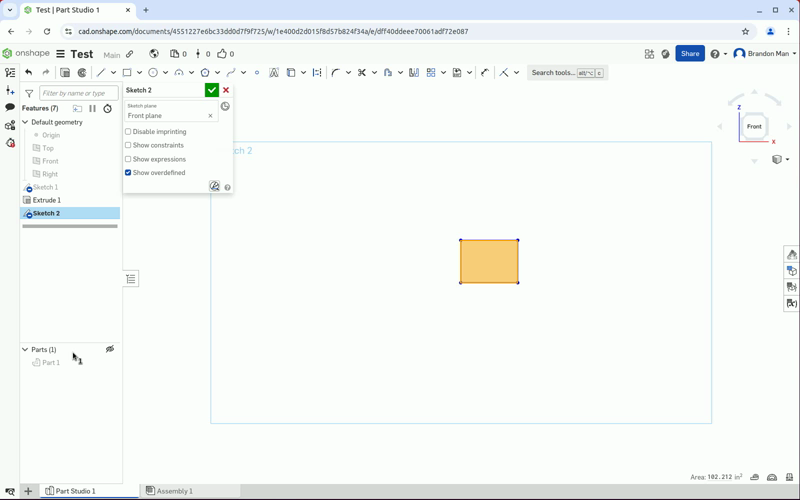
key(shift+y)
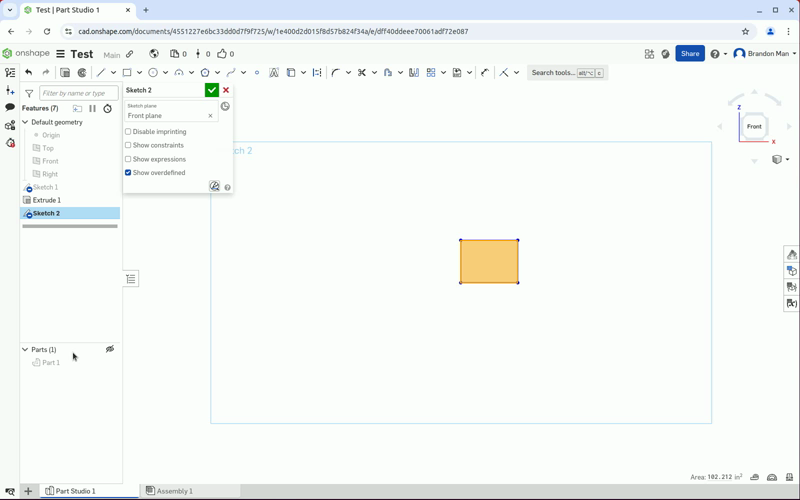
key(shift+e)
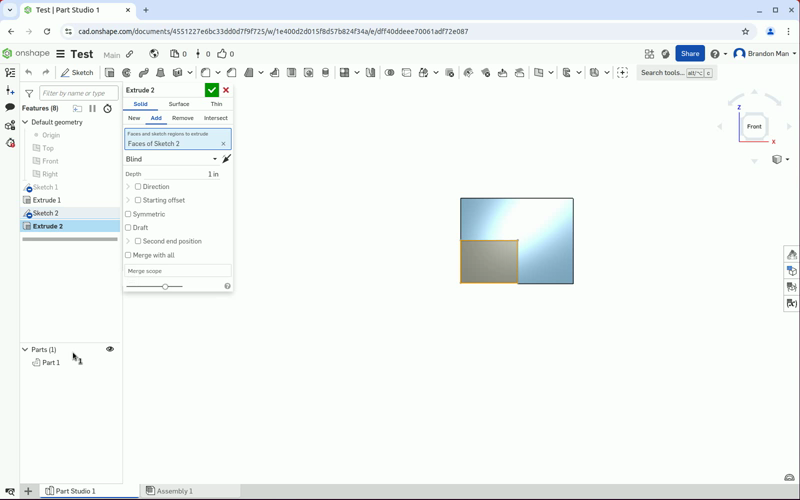
mouse_move(143, 106)
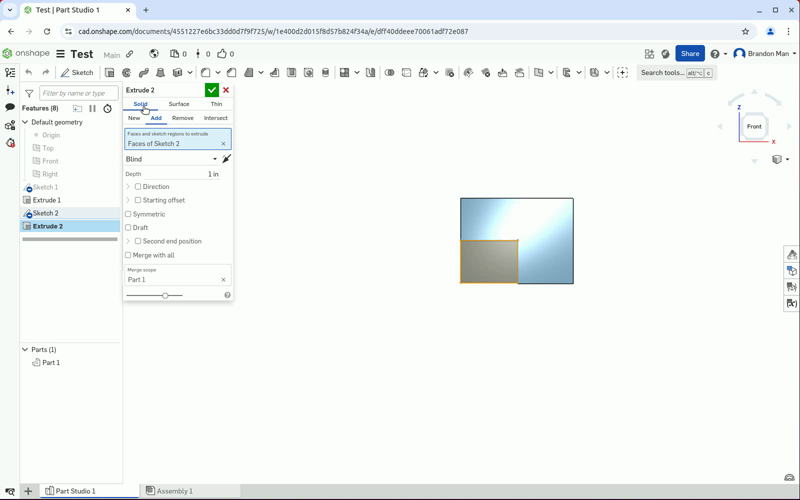
click(143, 106)
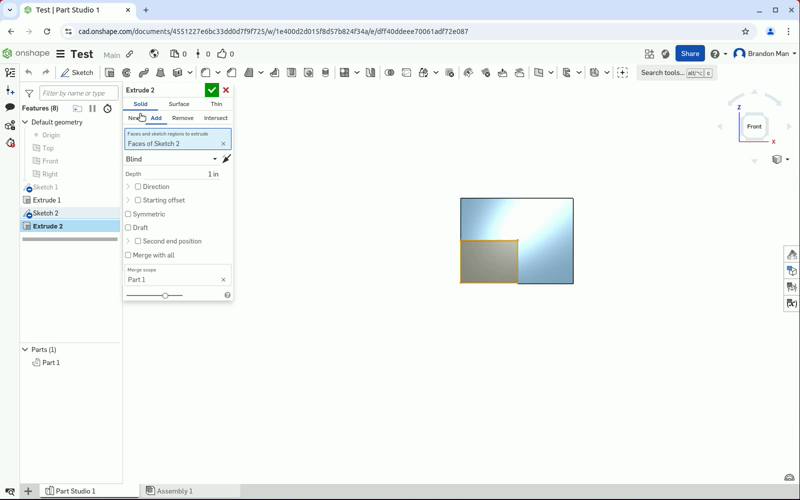
mouse_move(137, 120)
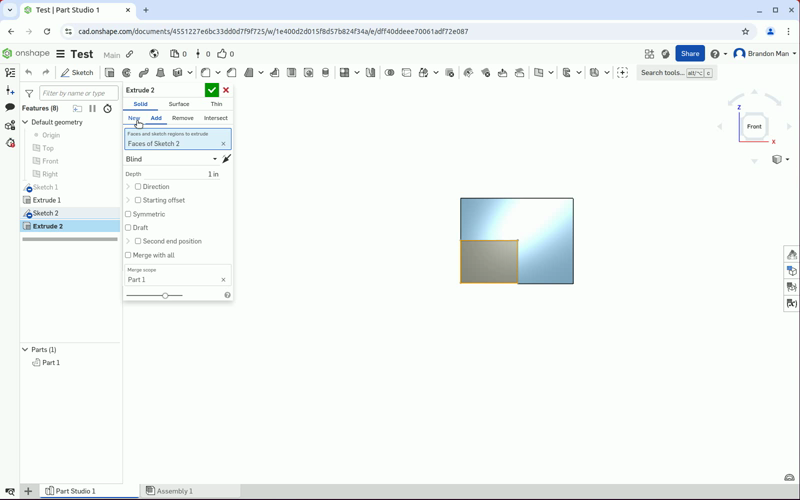
click(137, 120)
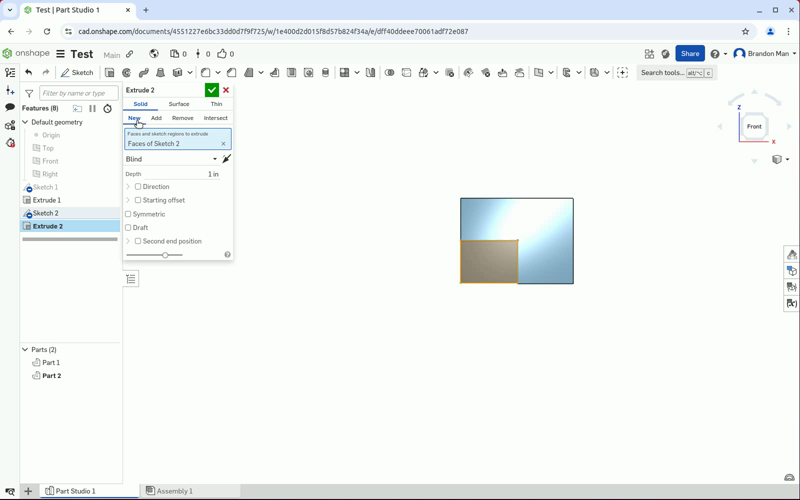
key(tab, 4)
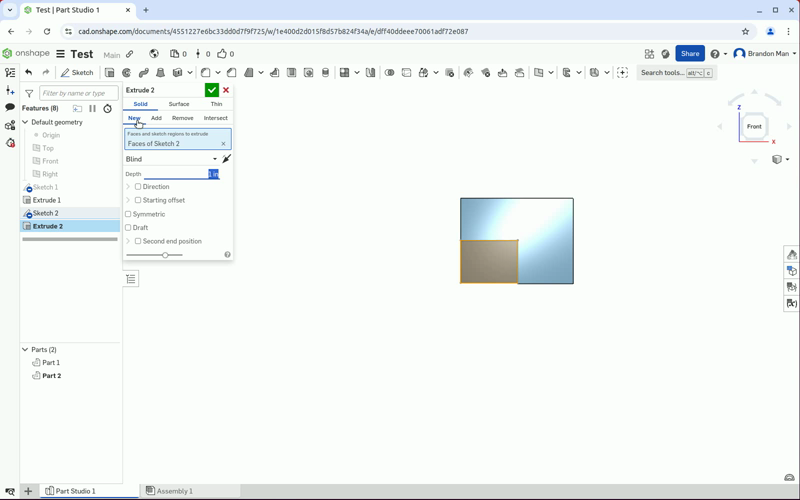
text(8.666)
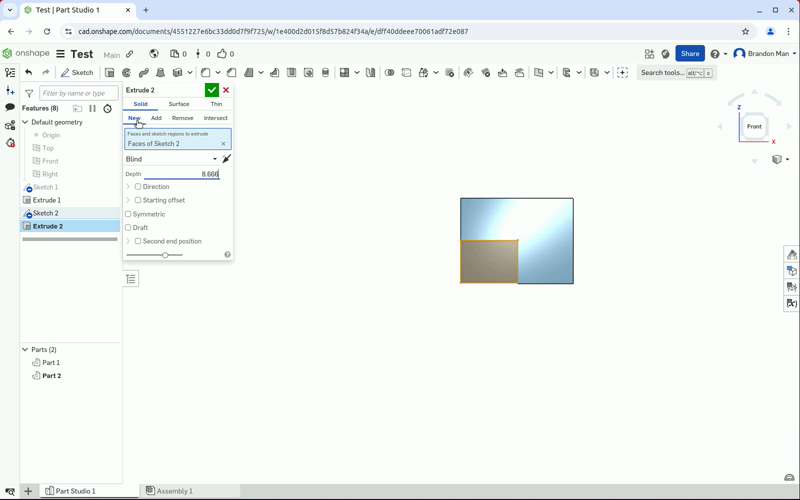
key(enter)
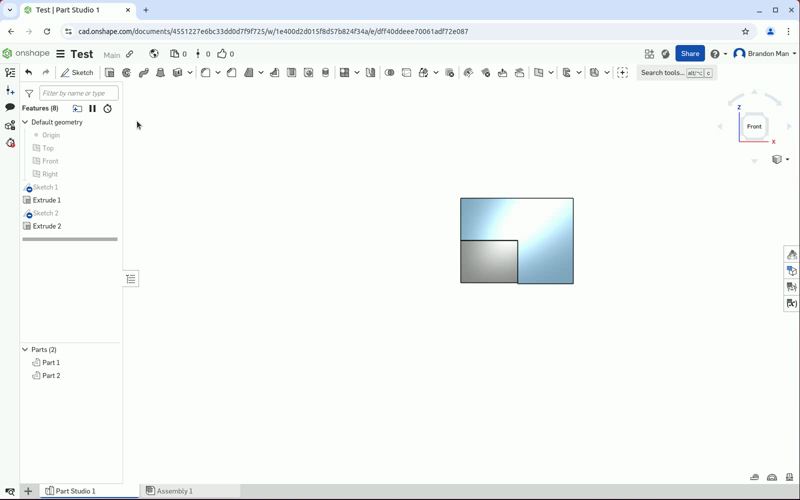
key(shift+h)
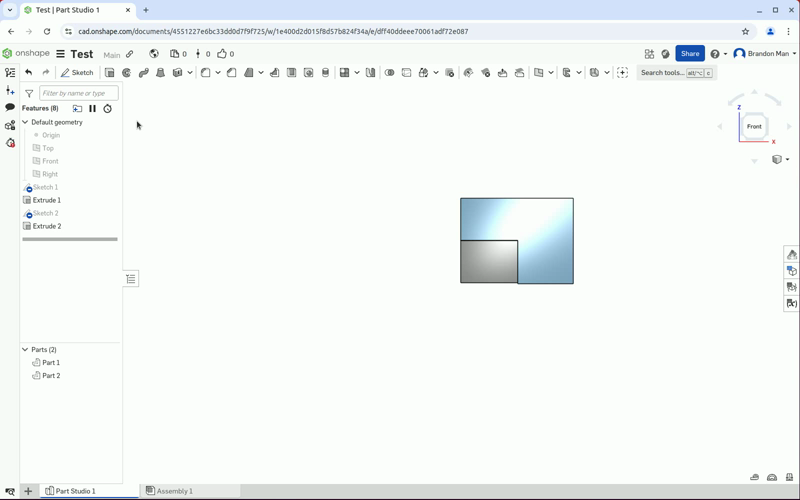
key(shift+h)
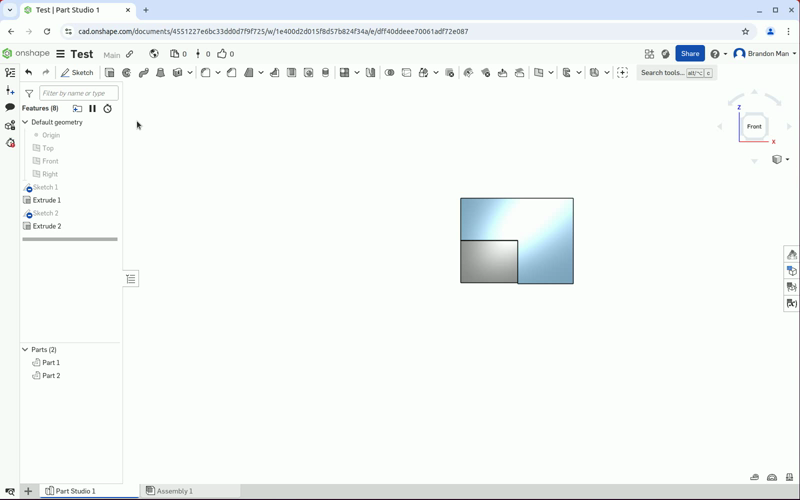
mouse_move(73, 189)
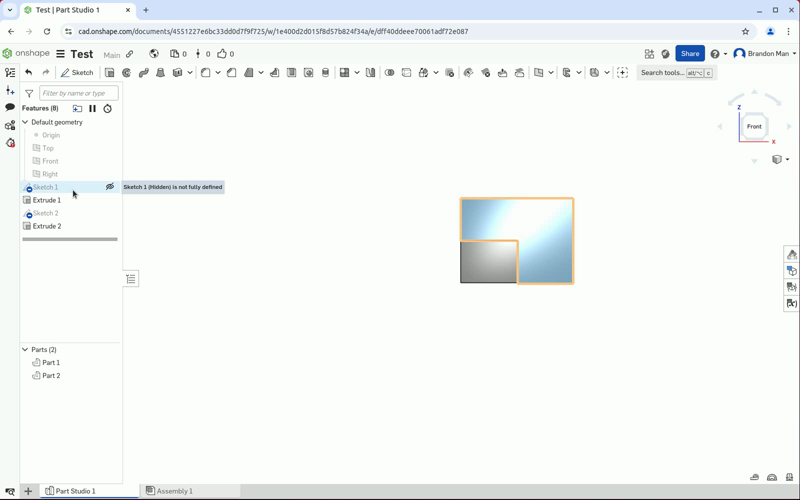
click(73, 189)
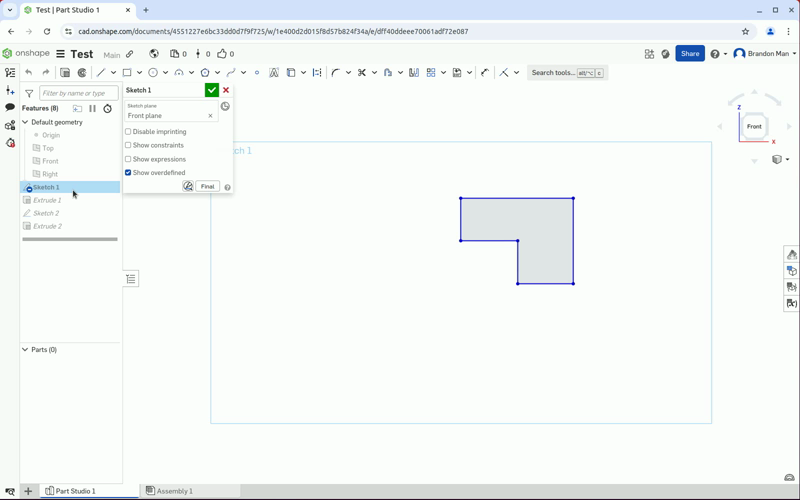
mouse_move(229, 92)
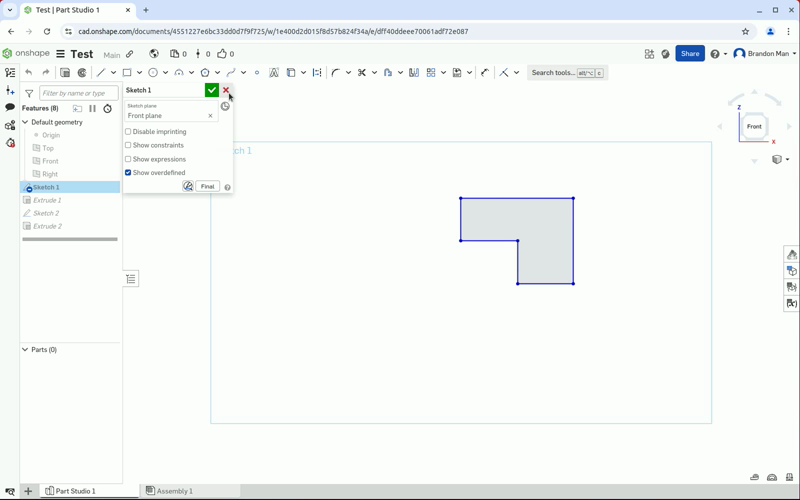
click(229, 92)
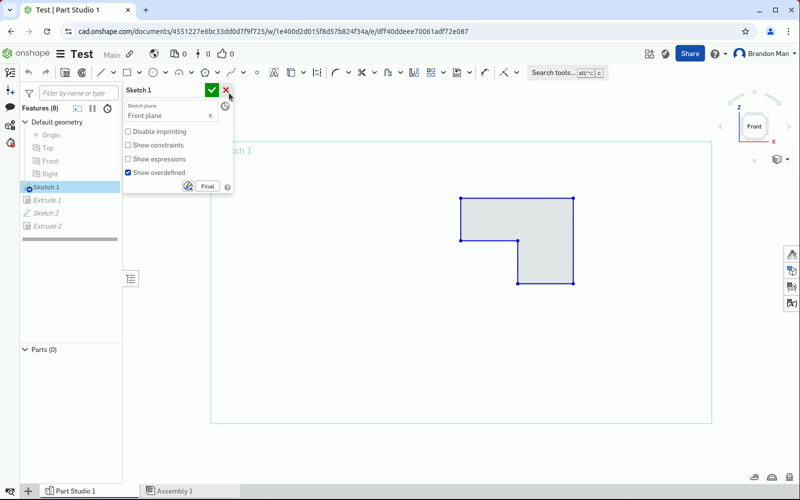
key(shift+s)
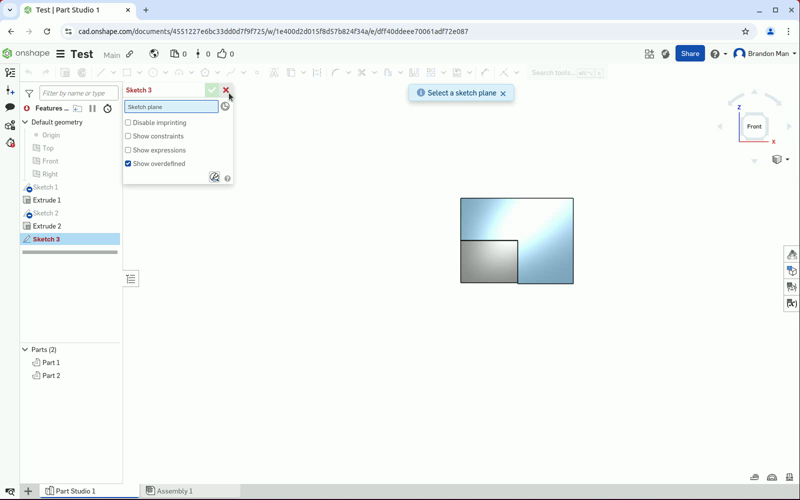
mouse_move(73, 163)
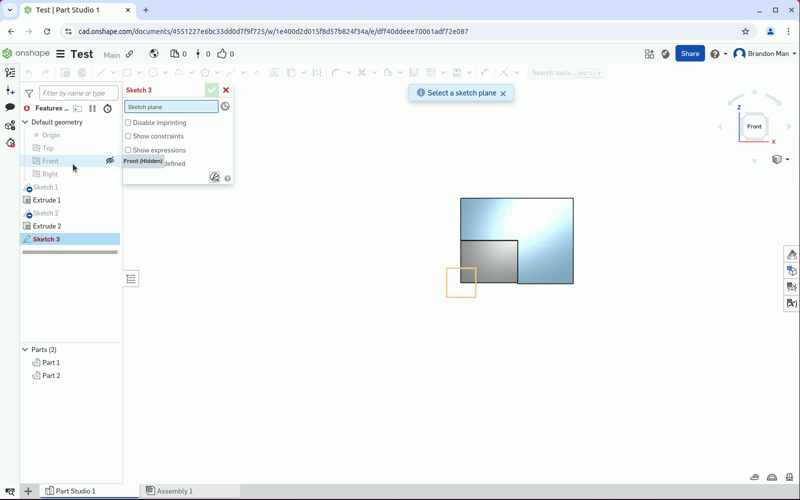
click(73, 163)
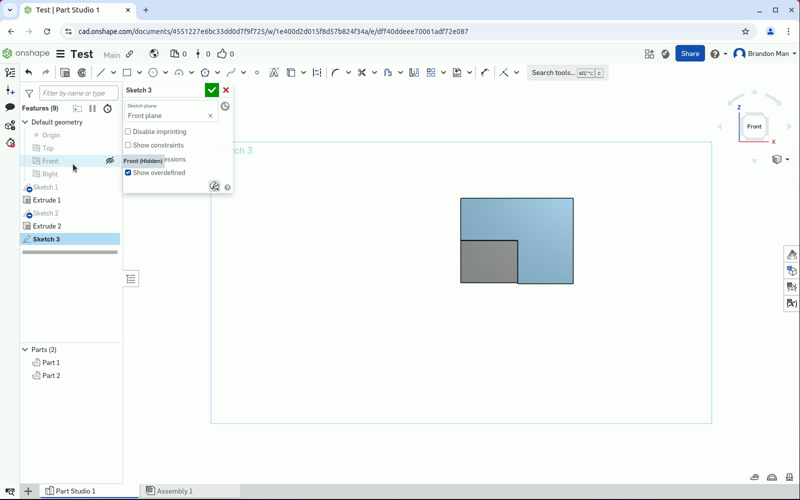
mouse_move(73, 352)
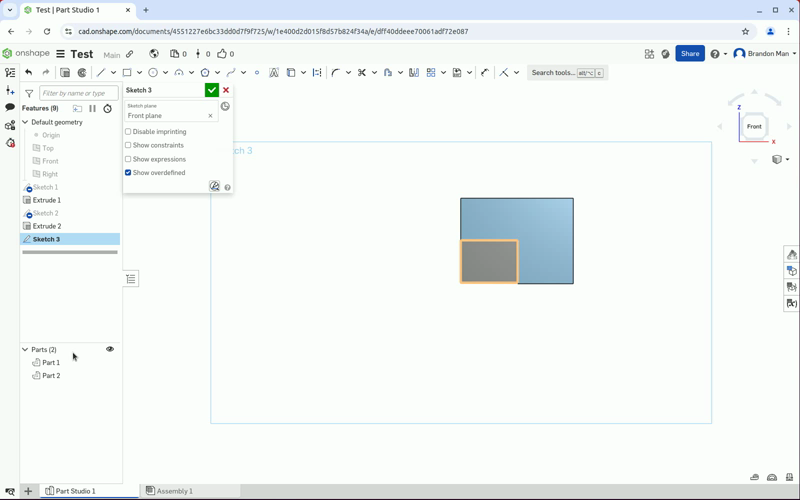
key(y)
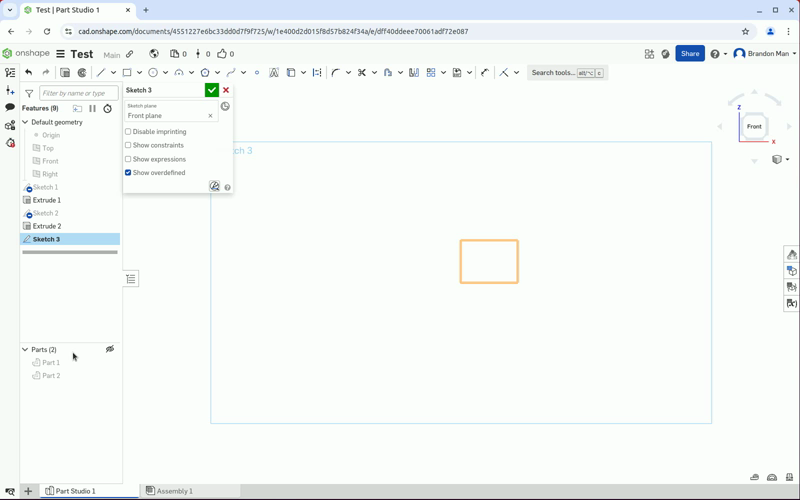
key(l)
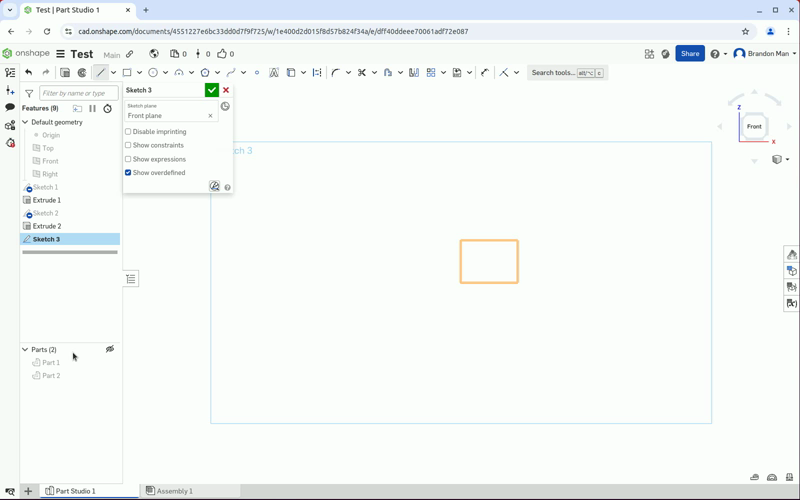
key_down(shift)
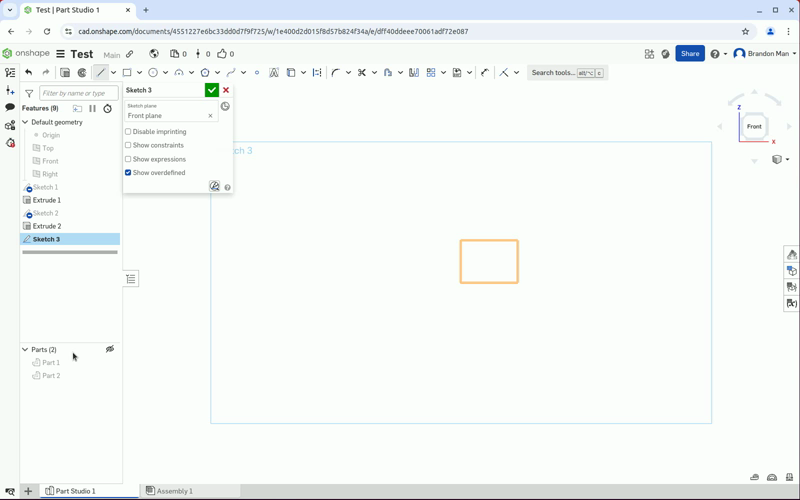
mouse_move(460, 282)
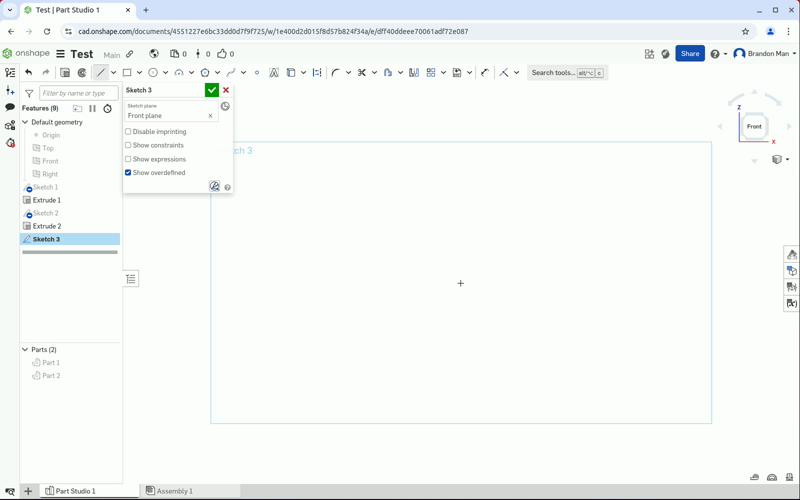
click(460, 282)
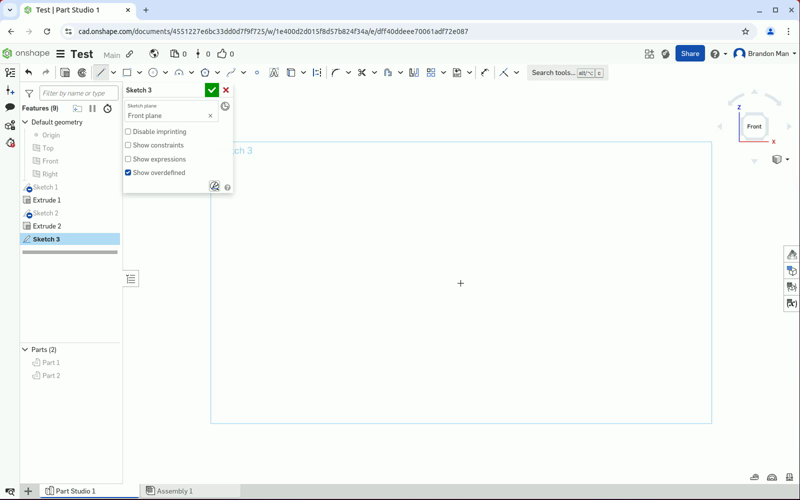
key_up(shift)
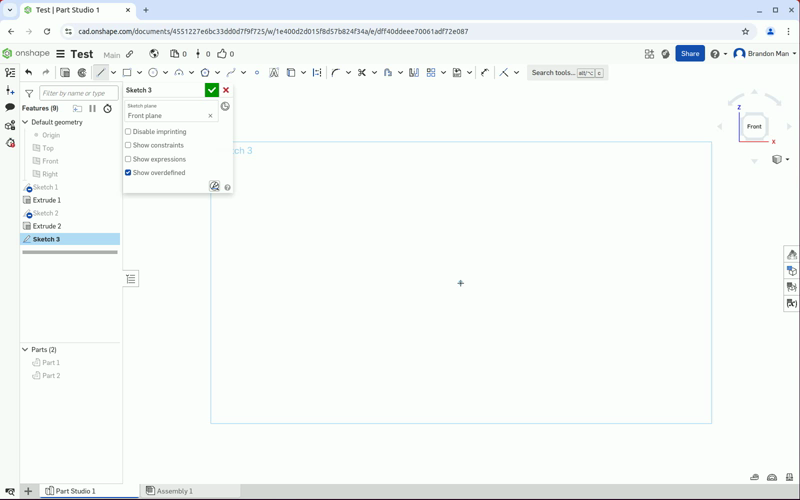
key_down(shift)
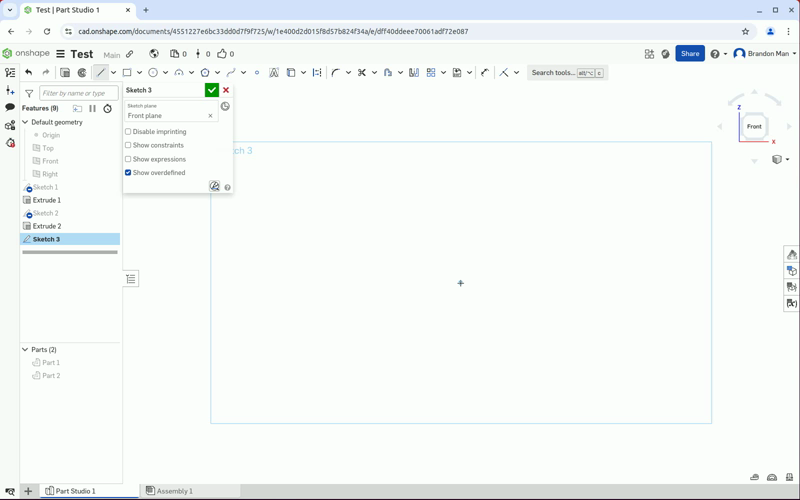
mouse_move(490, 282)
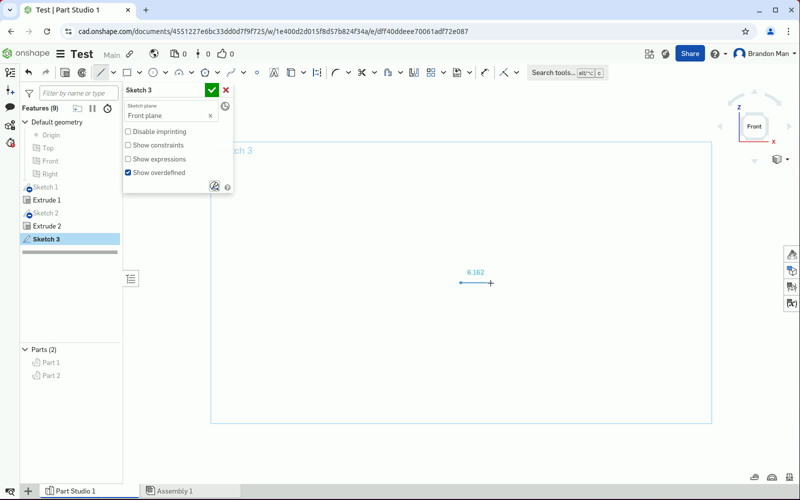
mouse_move(517, 282)
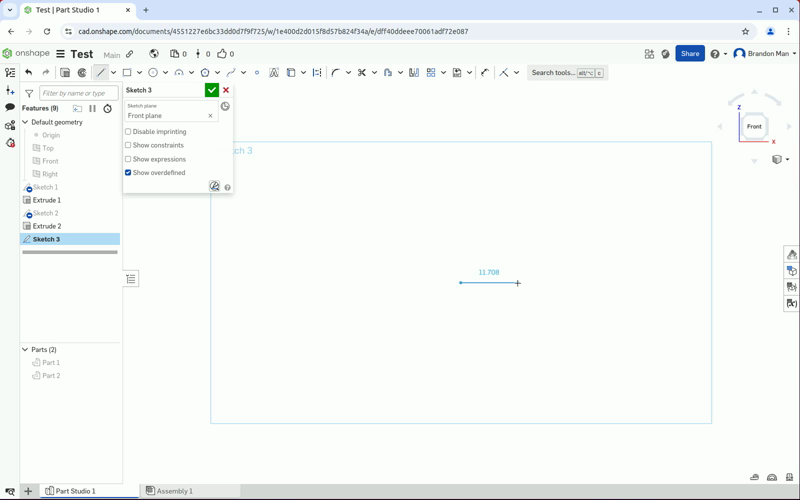
click(517, 282)
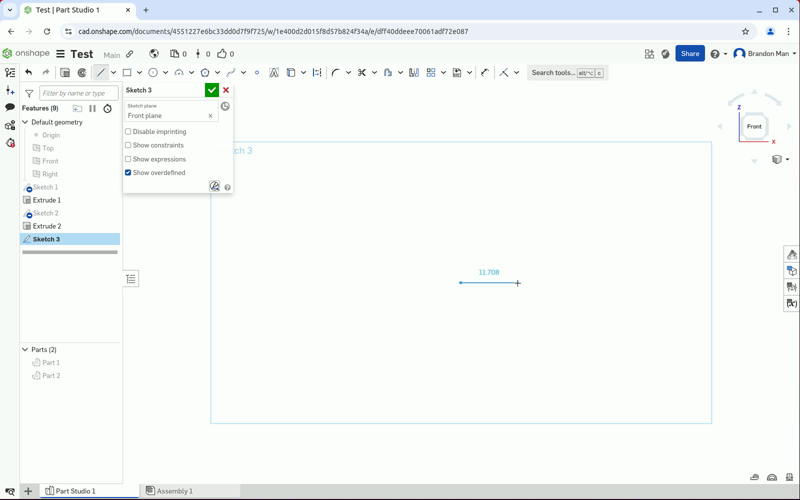
key_up(shift)
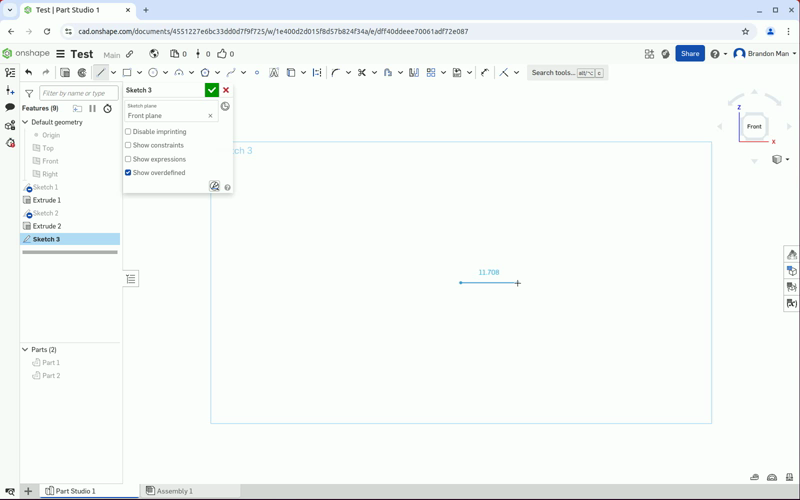
key_down(shift)
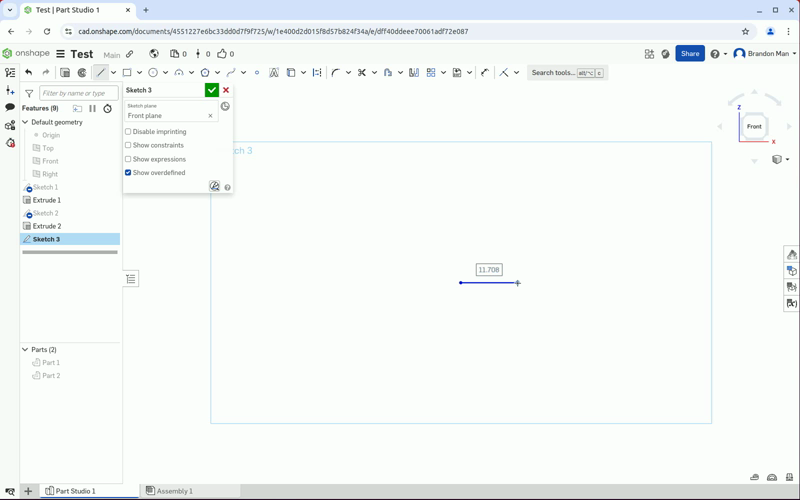
mouse_move(547, 282)
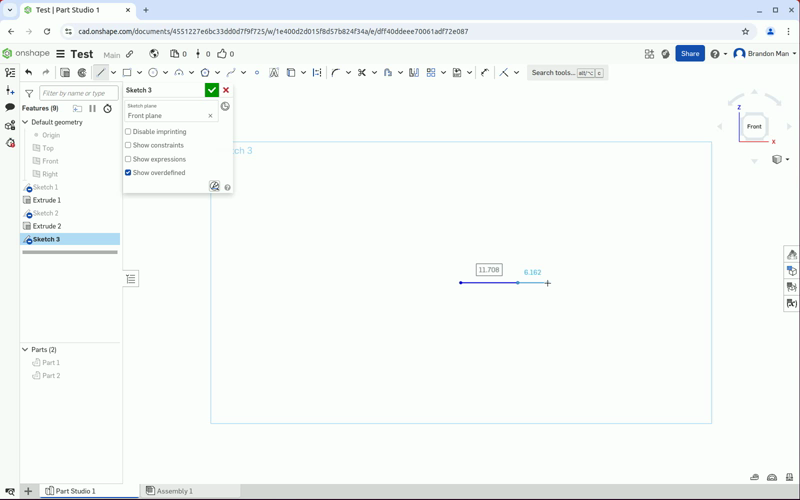
mouse_move(517, 240)
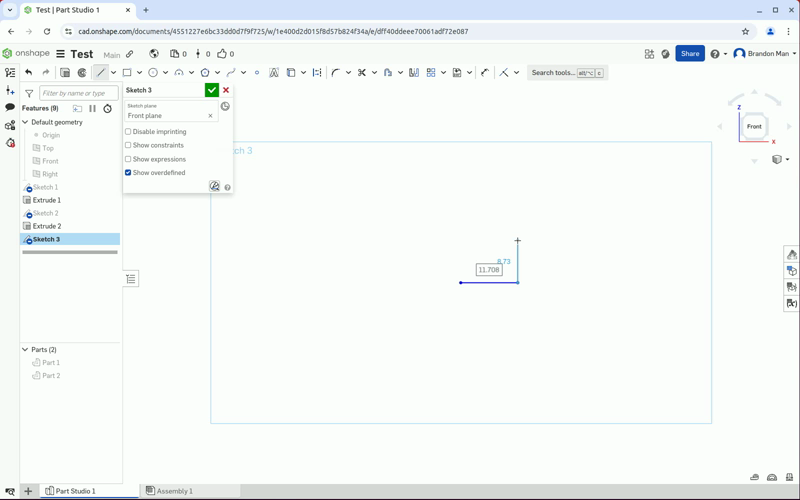
click(517, 240)
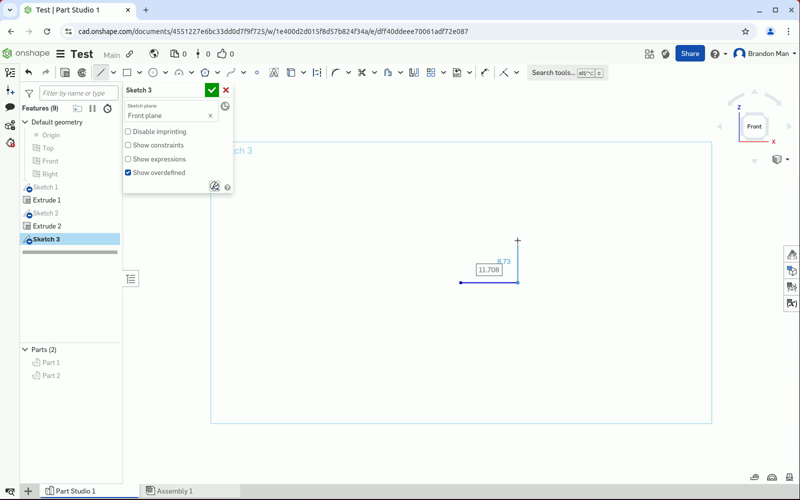
key_up(shift)
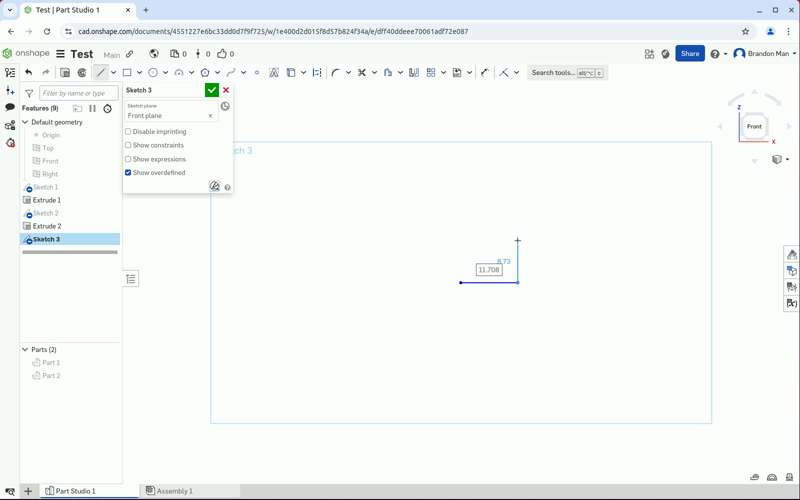
key_down(shift)
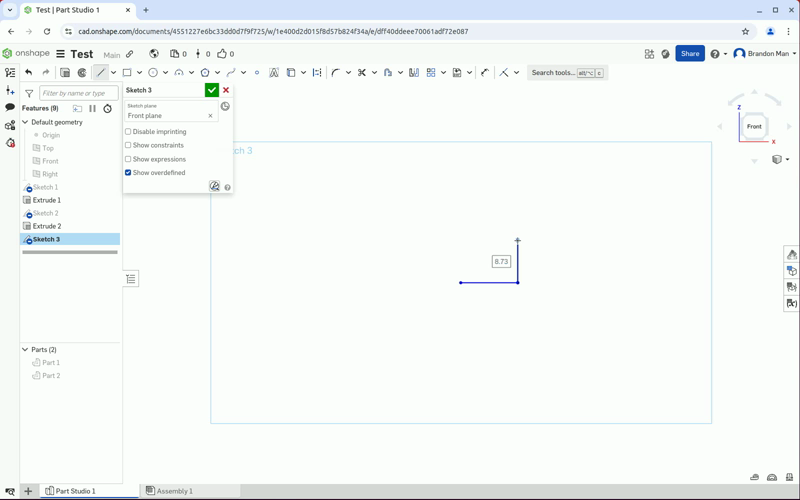
mouse_move(547, 240)
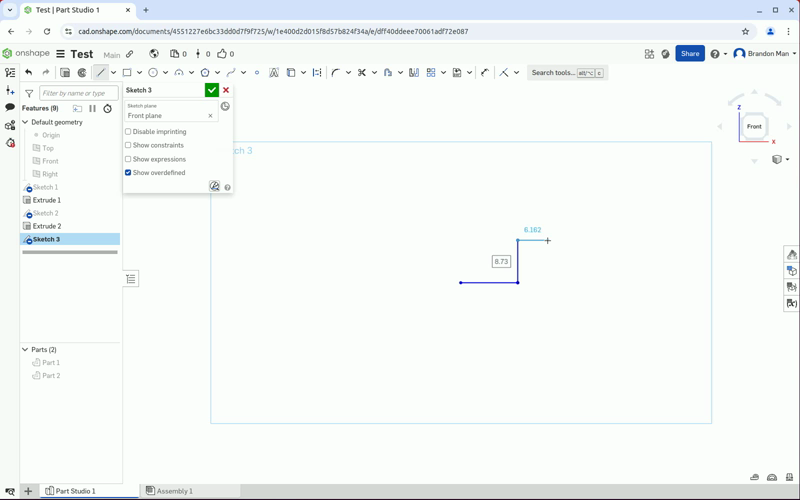
mouse_move(460, 240)
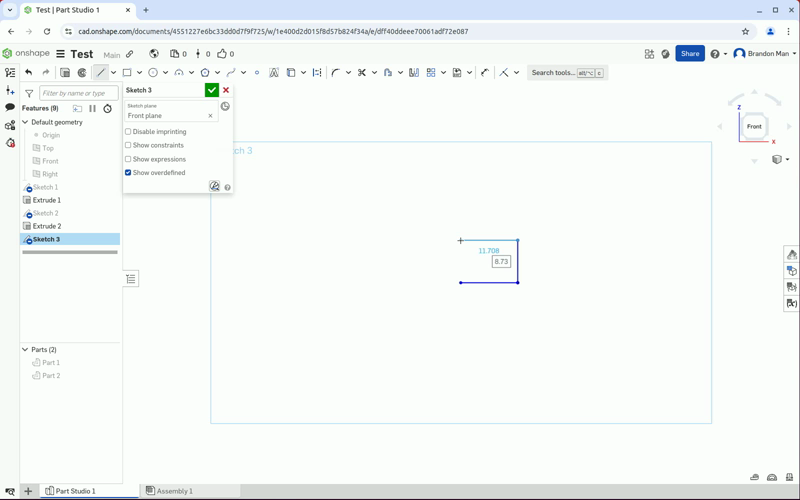
click(460, 240)
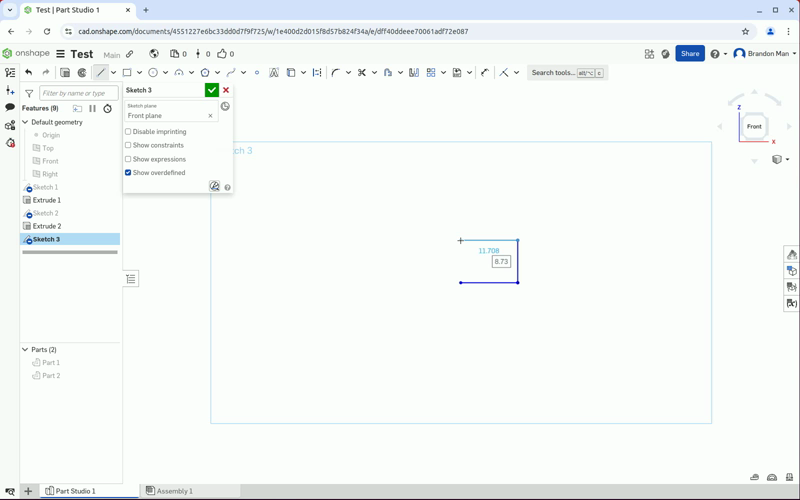
key_up(shift)
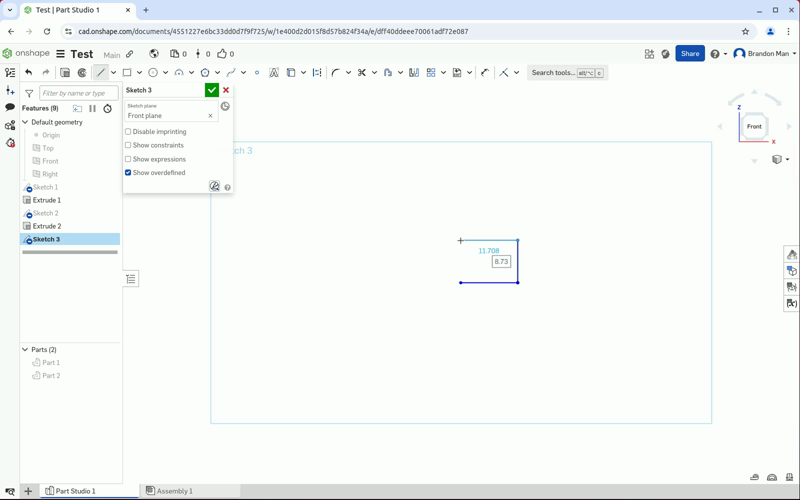
mouse_move(490, 240)
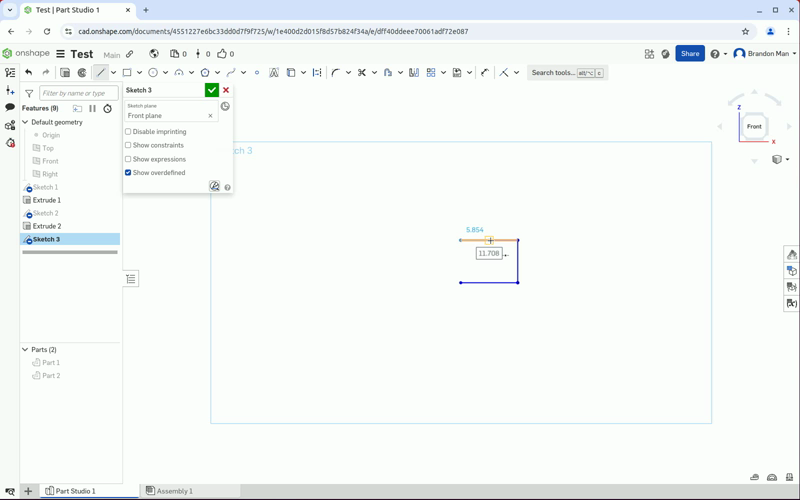
key_down(shift)
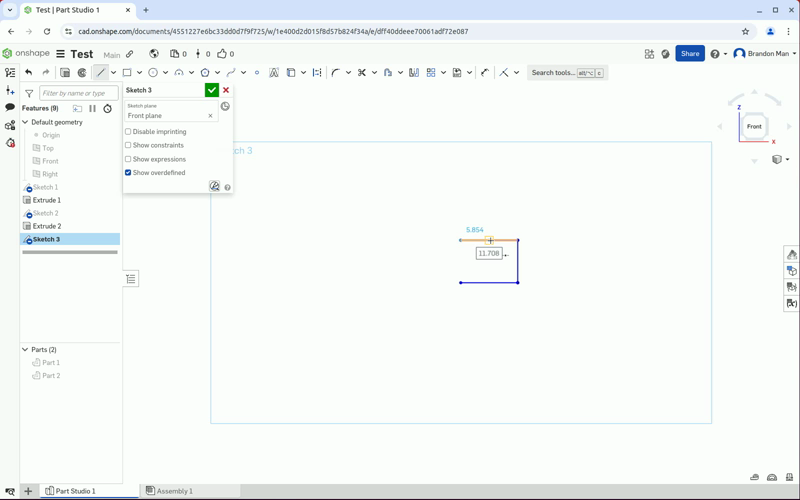
mouse_move(460, 282)
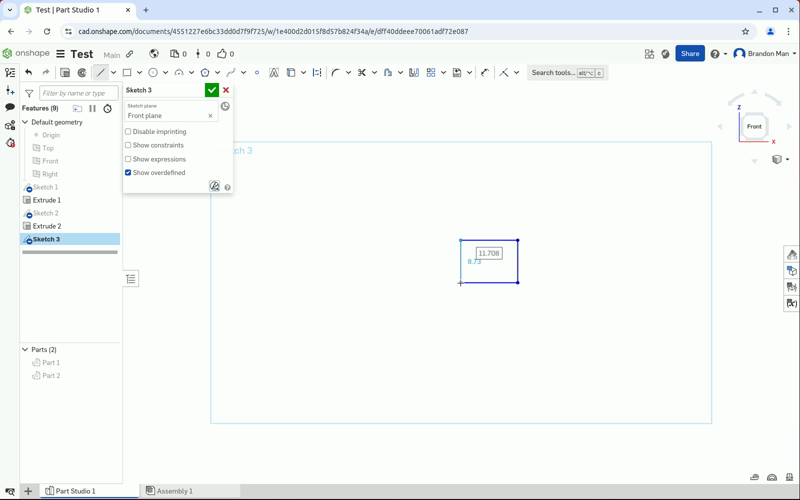
key_up(shift)
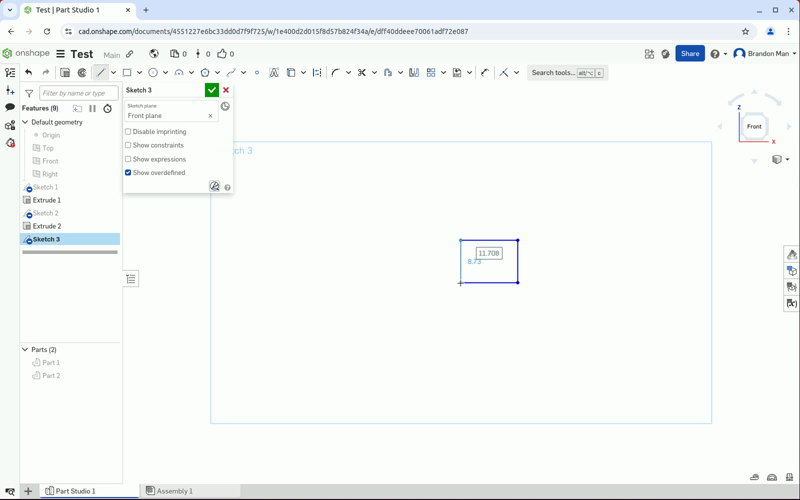
click(460, 282)
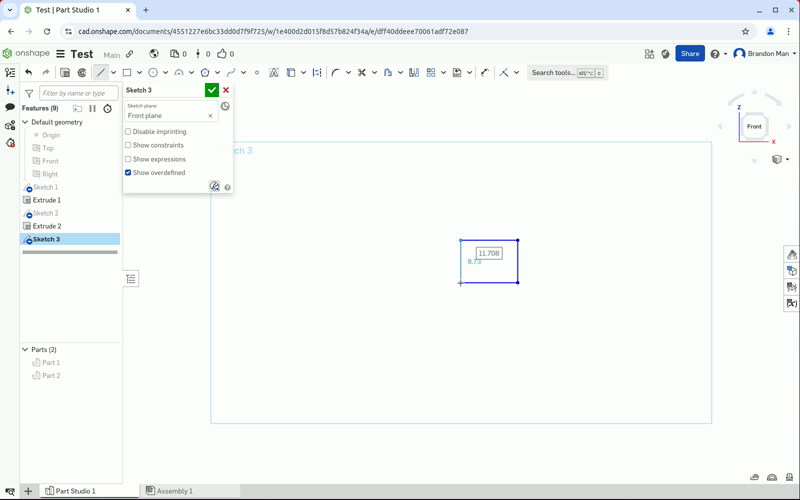
key(esc)
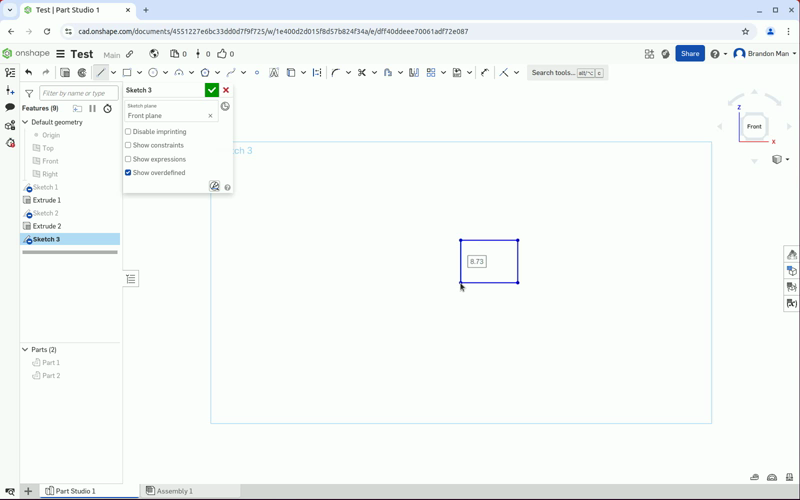
mouse_move(496, 248)
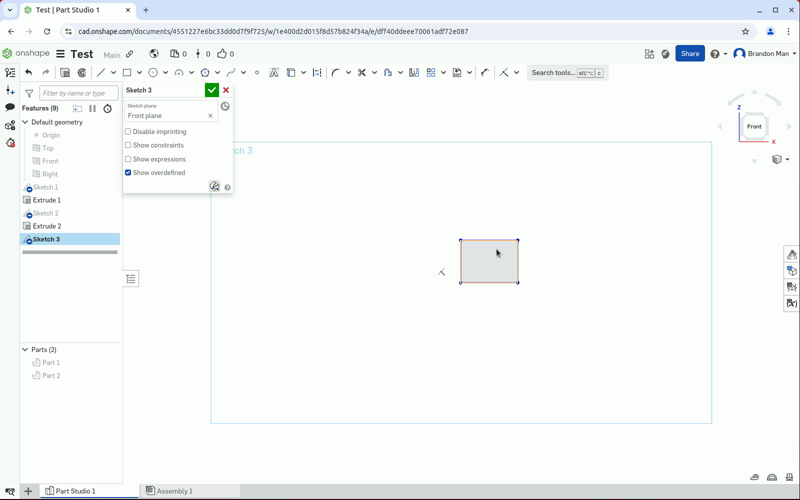
click(496, 248)
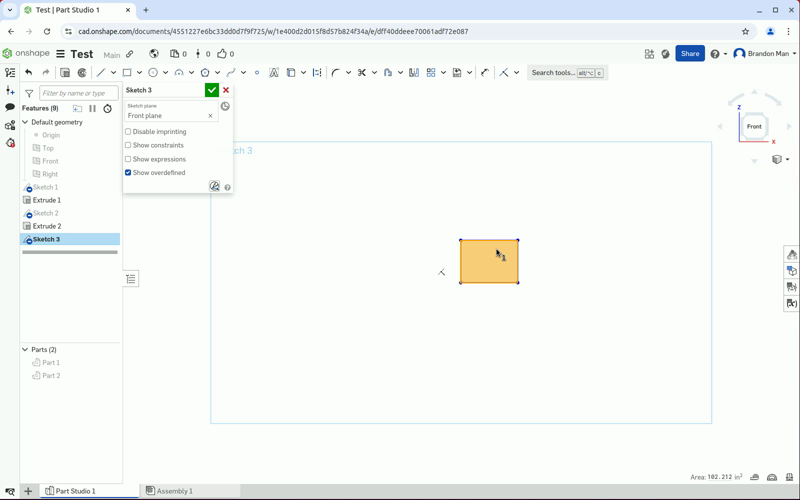
mouse_move(73, 352)
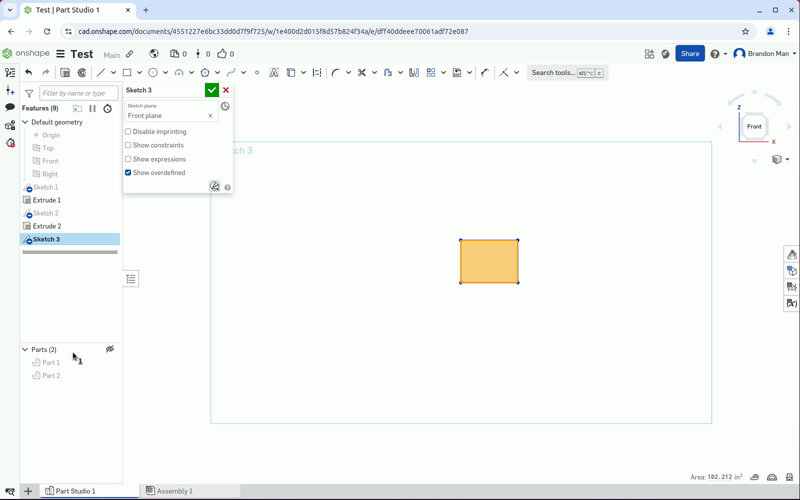
key(shift+y)
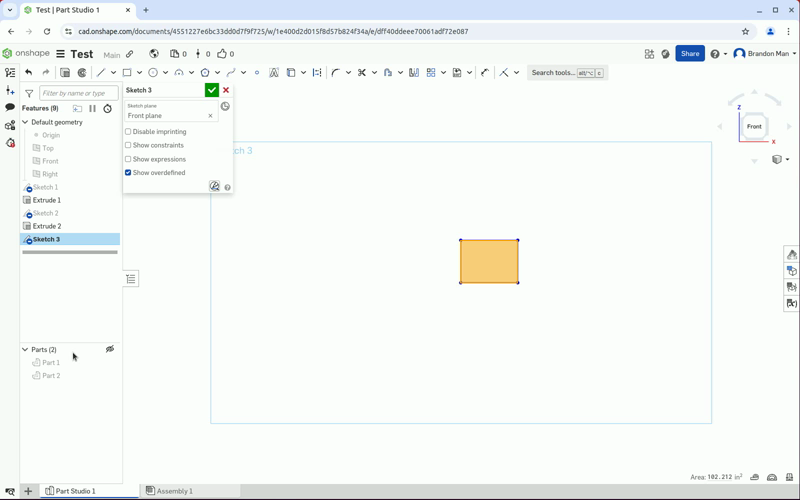
key(shift+e)
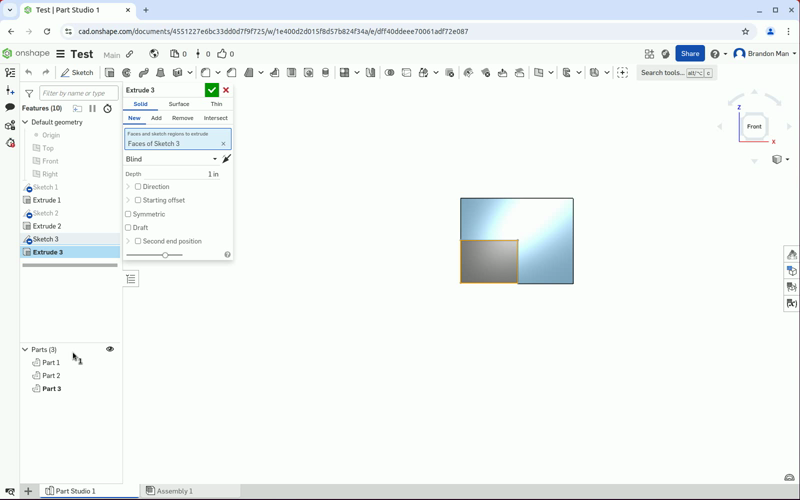
mouse_move(143, 106)
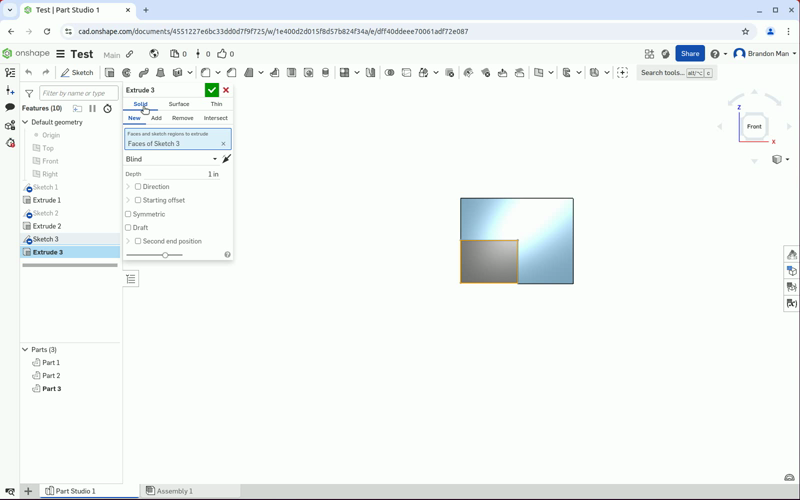
click(143, 106)
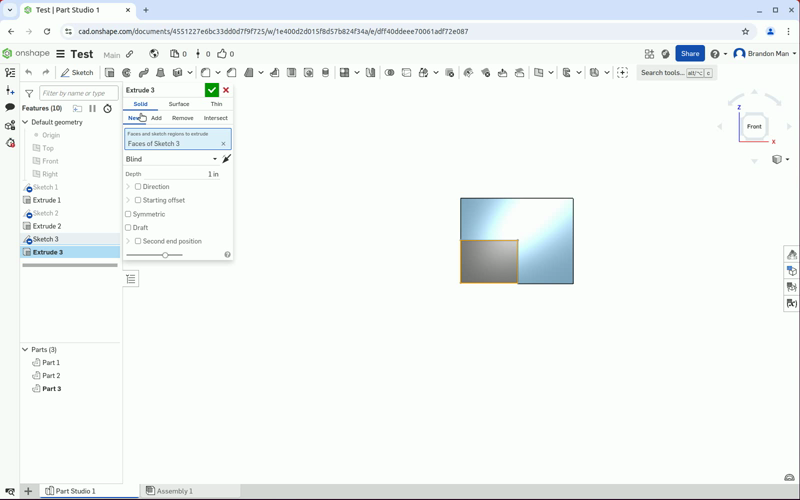
mouse_move(137, 120)
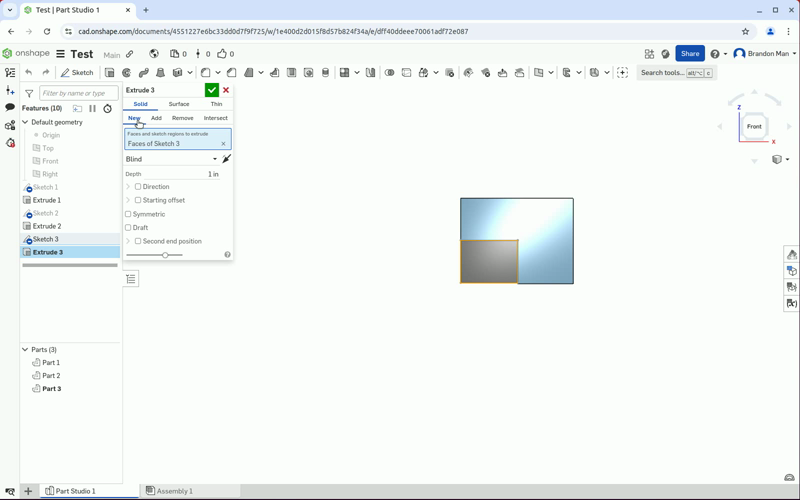
click(137, 120)
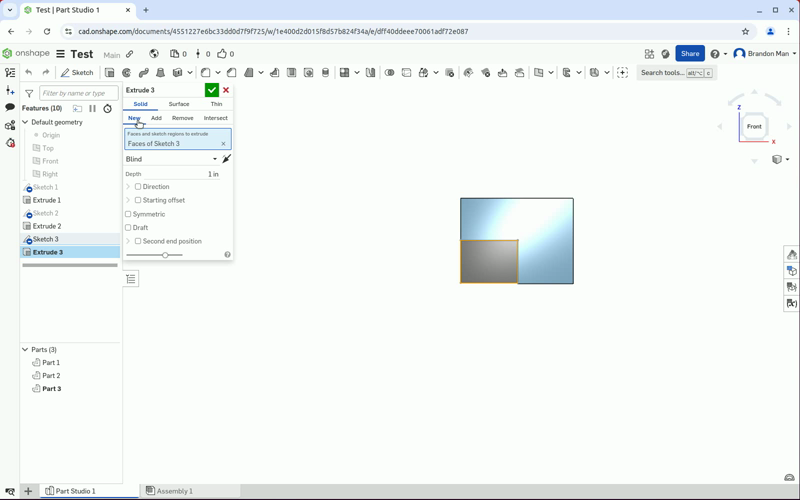
key(tab, 4)
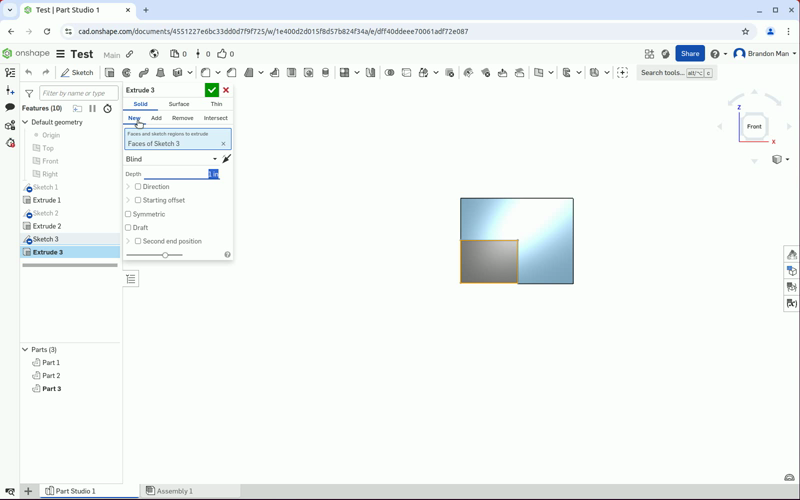
text(17.331)
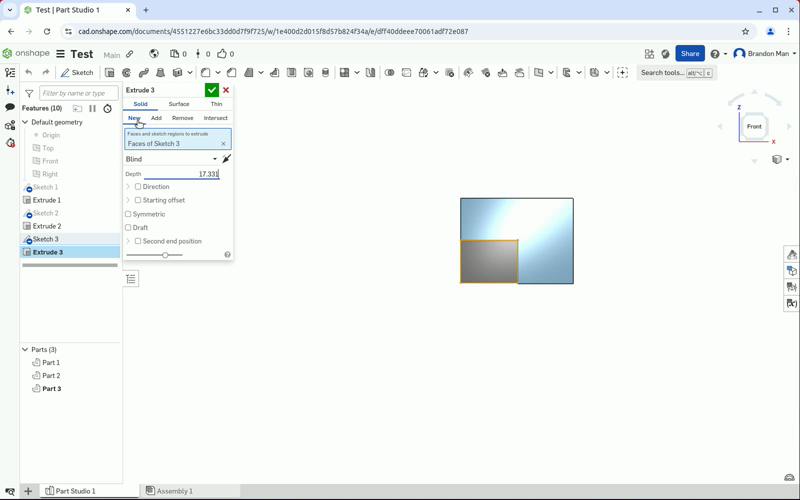
key(enter)
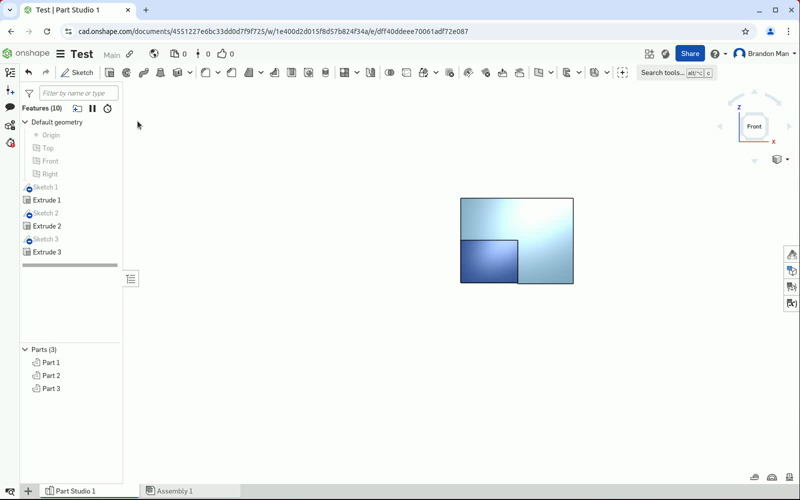
key(shift+h)
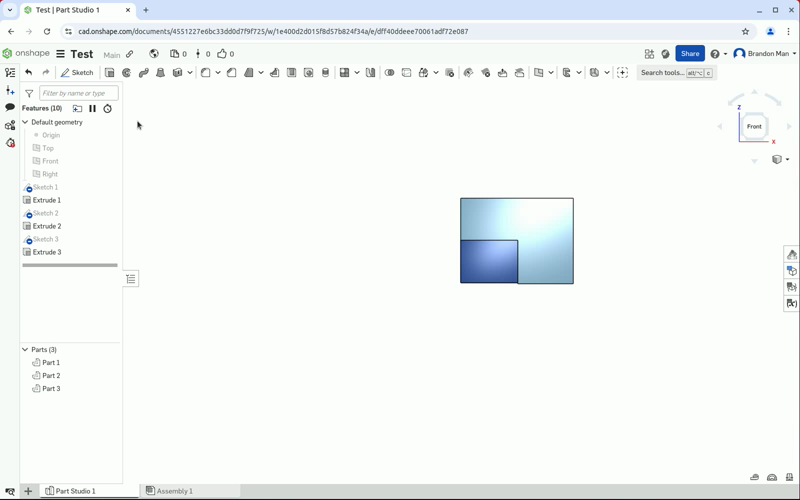
key(shift+h)
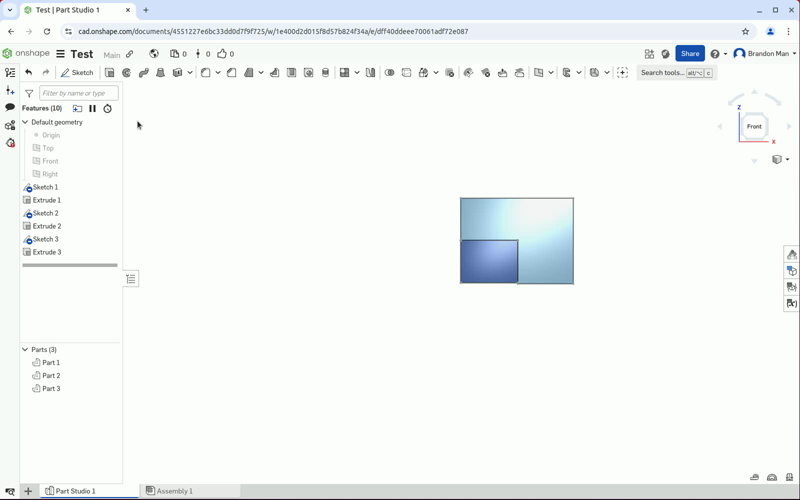
key(shift+7)
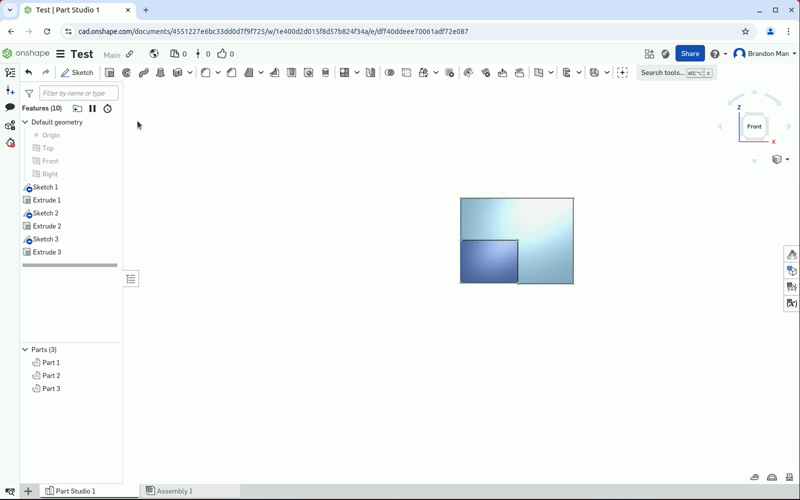
key(left, 2)
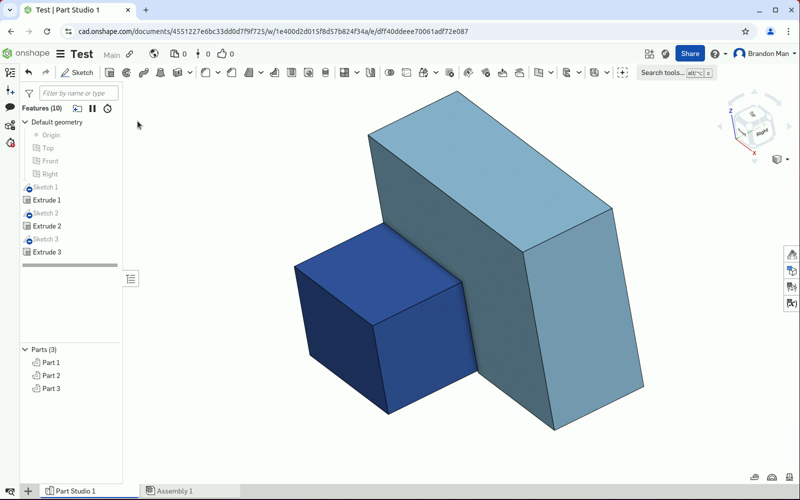
key(down, 2)
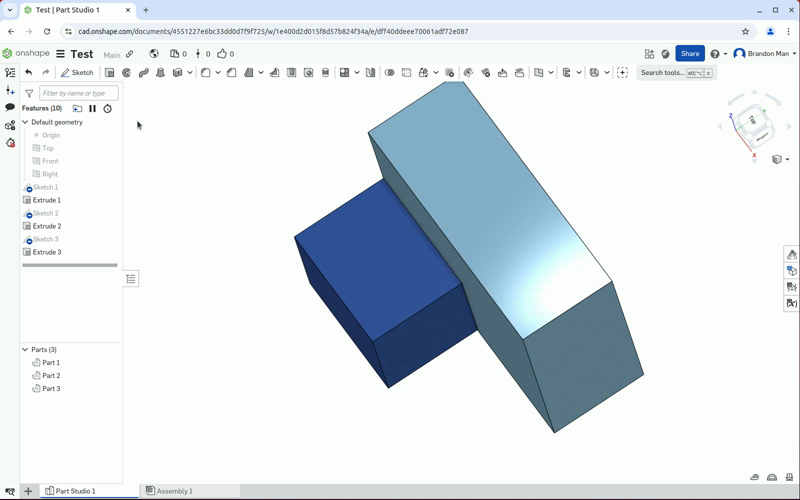
key(up, 2)
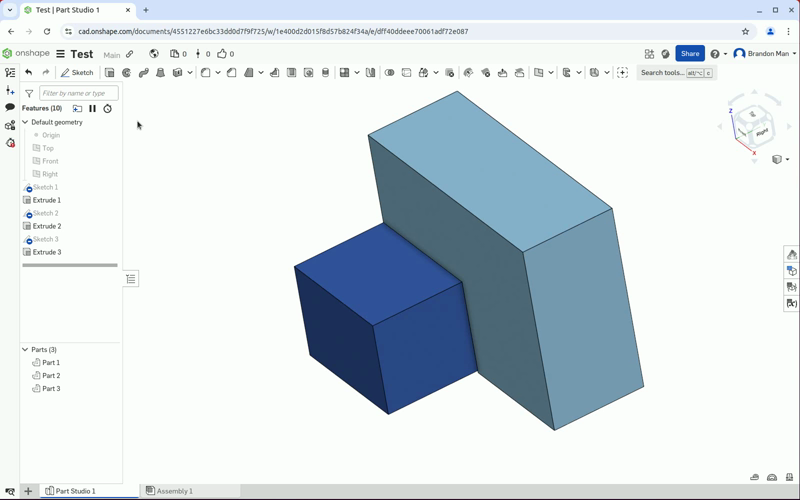
key(right, 2)
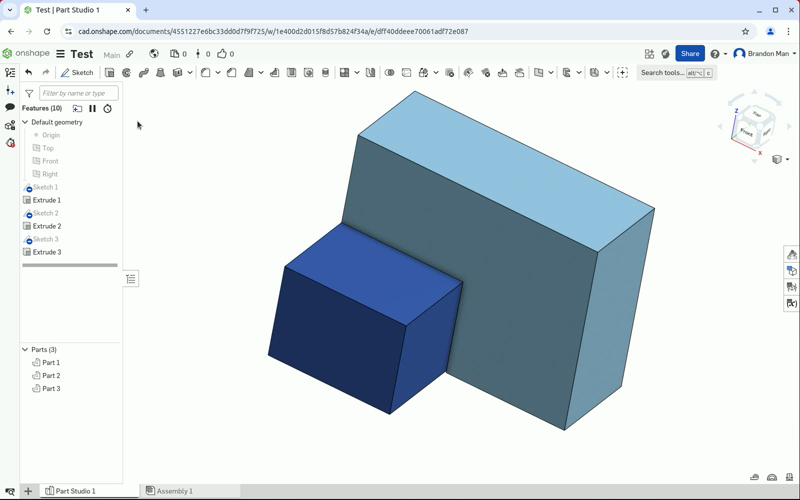
mouse_move(73, 189)
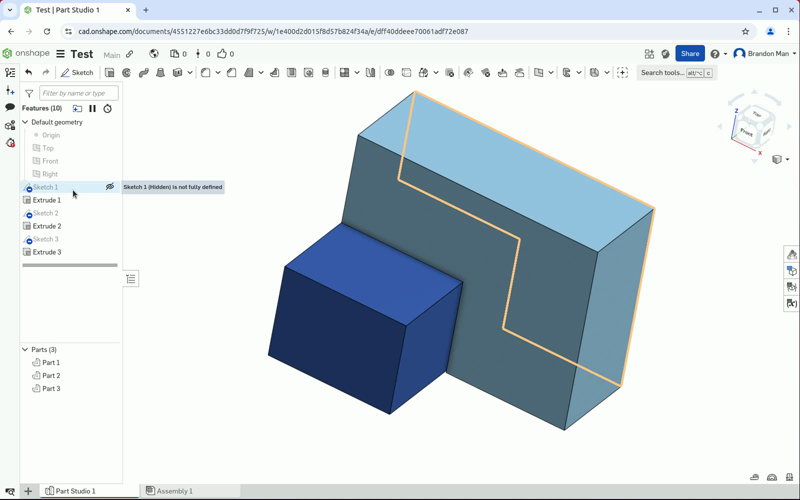
click(73, 189)